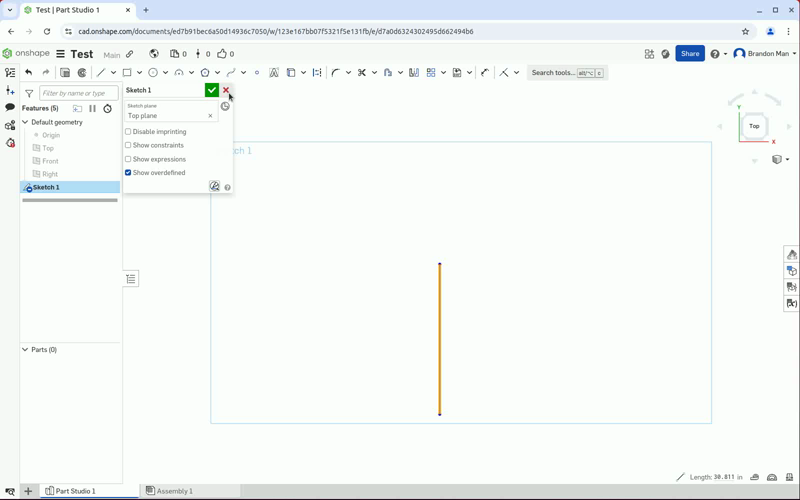
key(shift+h)
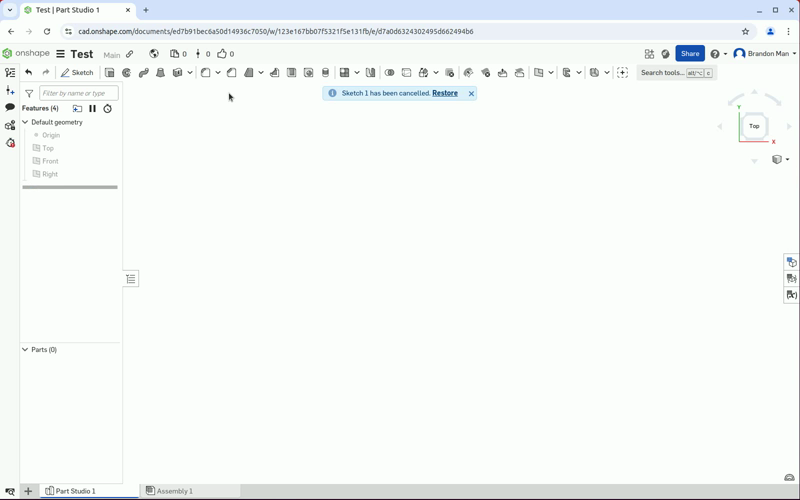
mouse_move(73, 352)
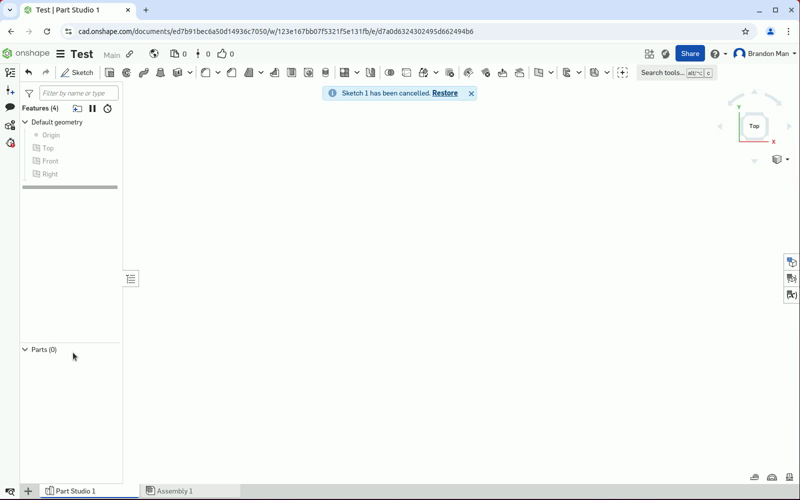
key(y)
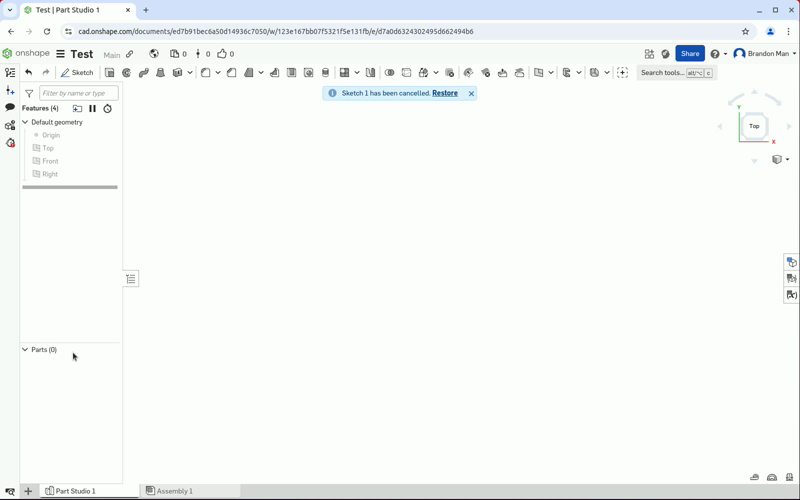
key(shift+p)
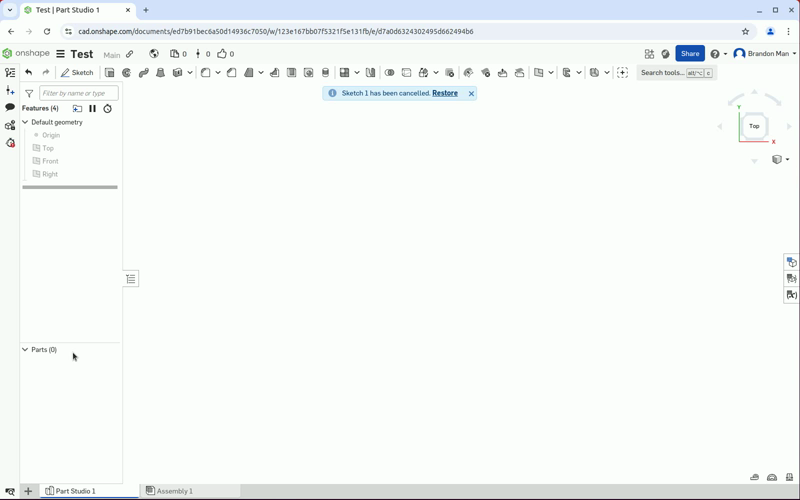
key(space)
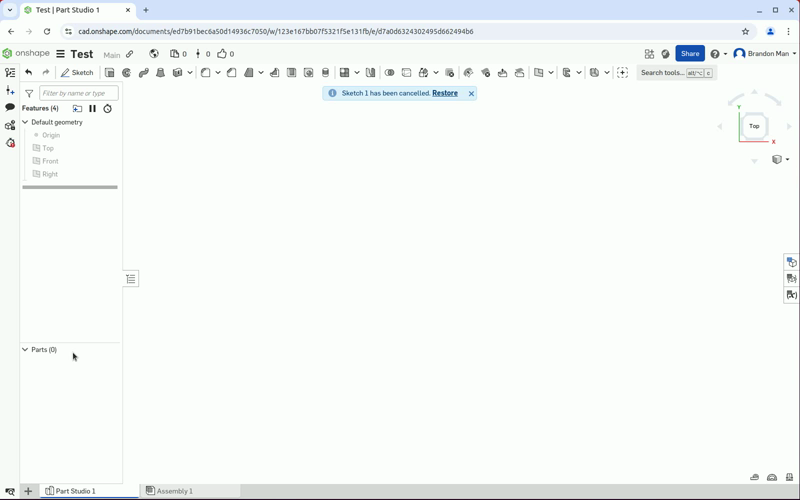
key_down(shift)
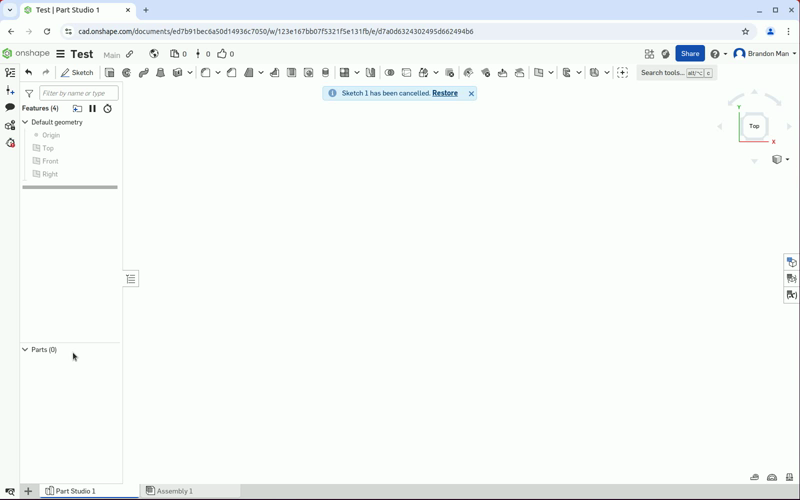
key(up)
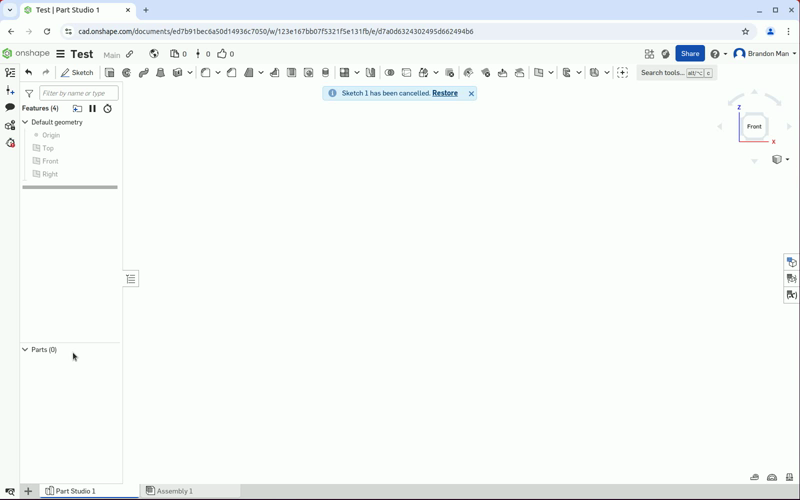
key_up(shift)
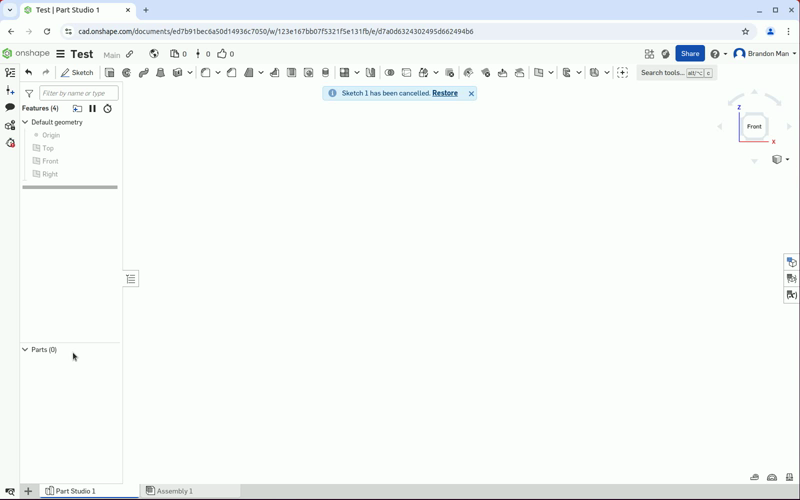
mouse_move(73, 352)
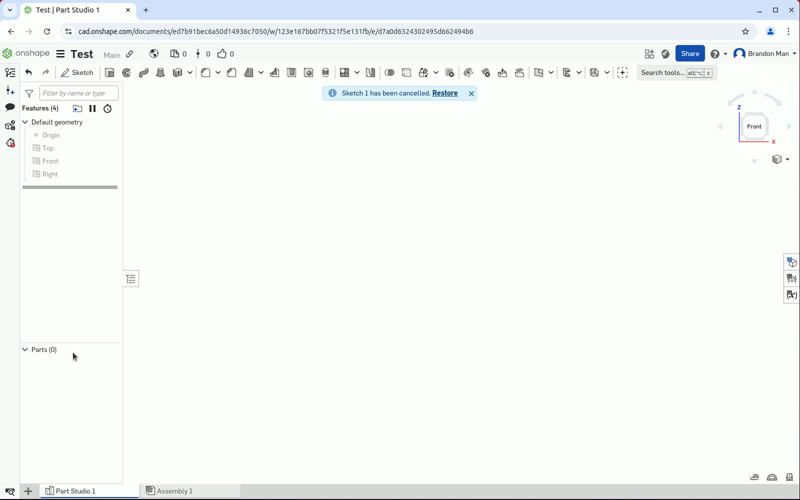
key(shift+y)
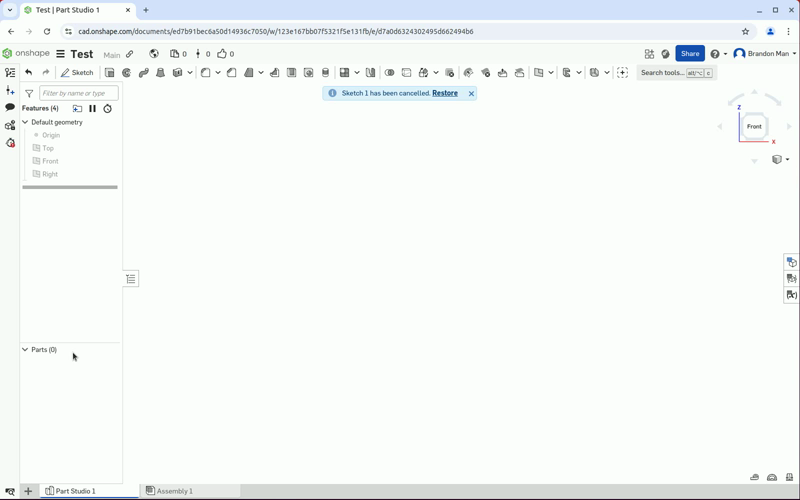
key(shift+s)
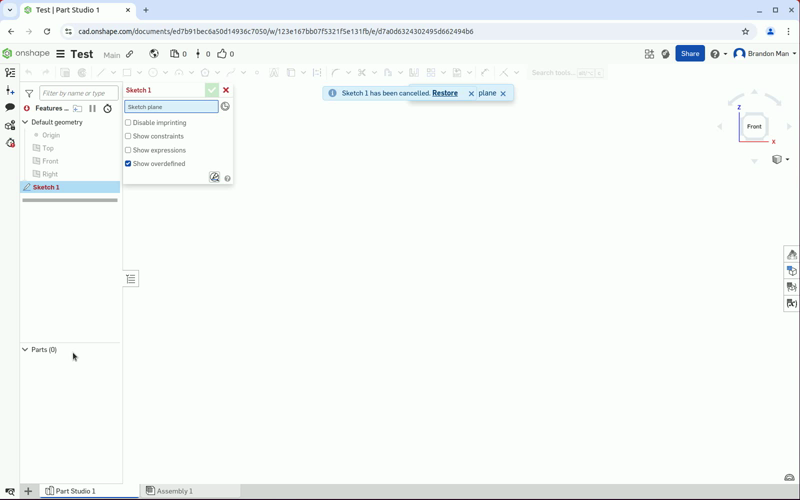
mouse_move(73, 163)
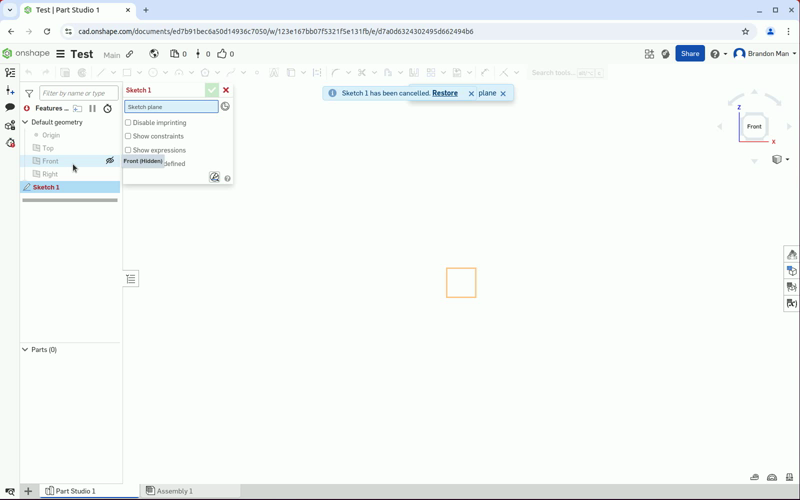
click(73, 163)
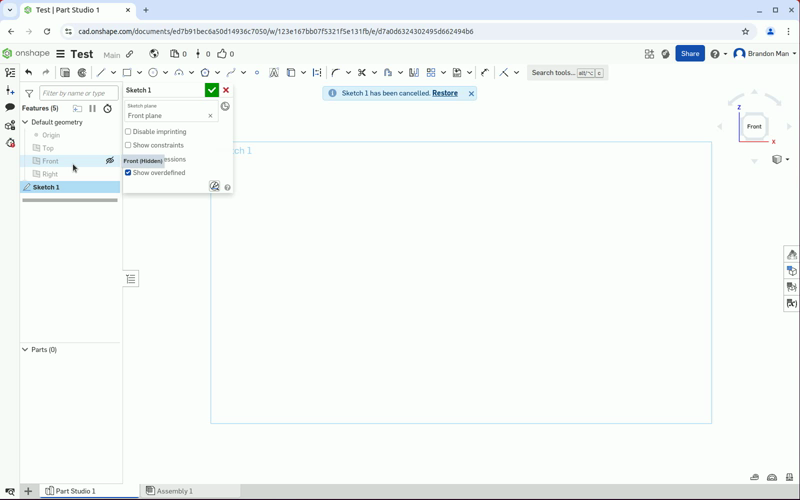
mouse_move(73, 352)
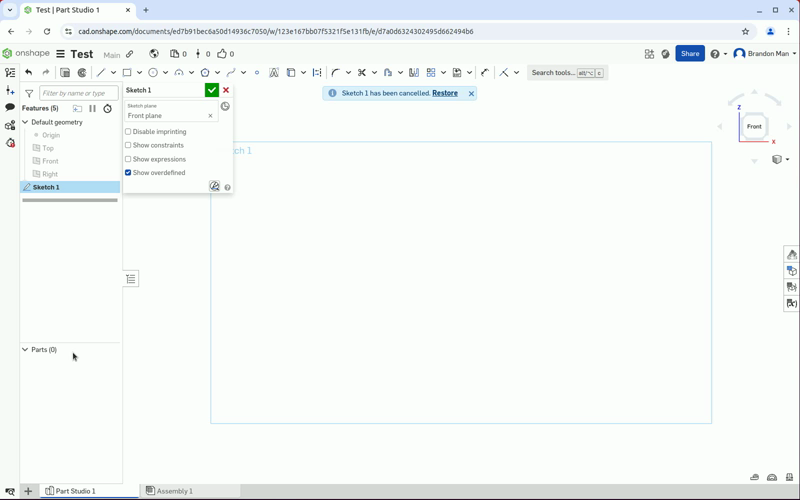
key(y)
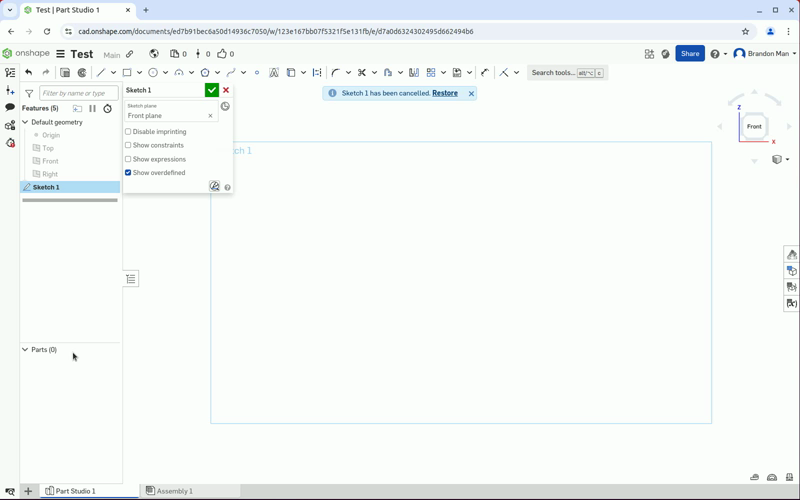
key(l)
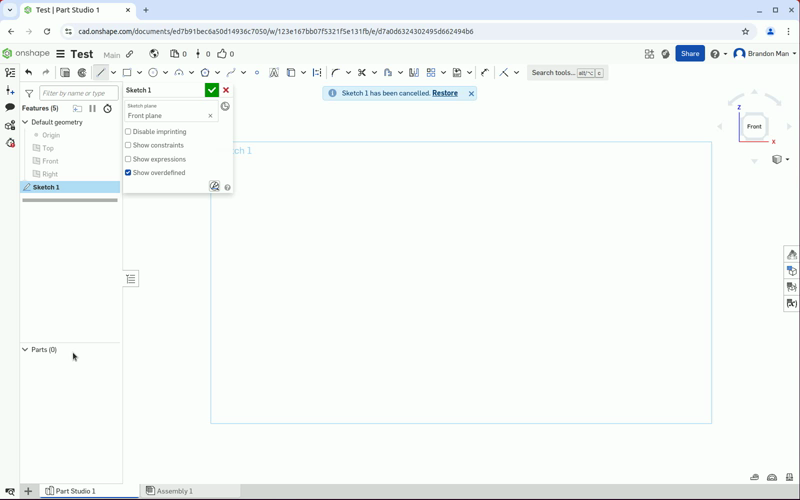
key_down(shift)
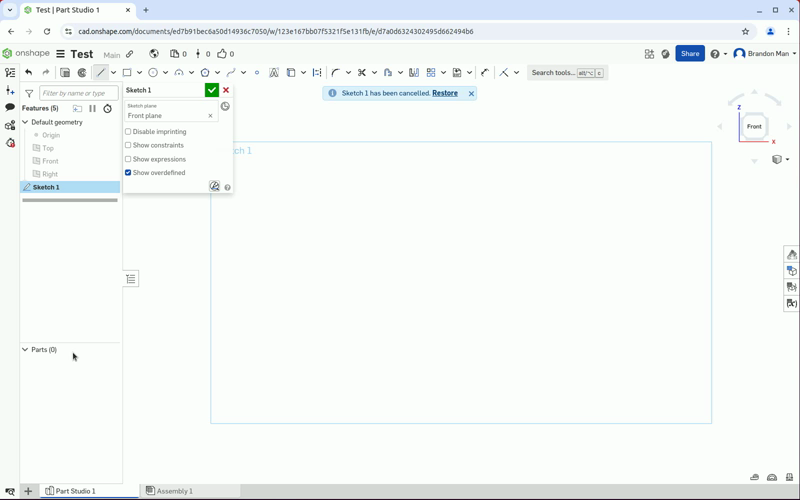
mouse_move(432, 363)
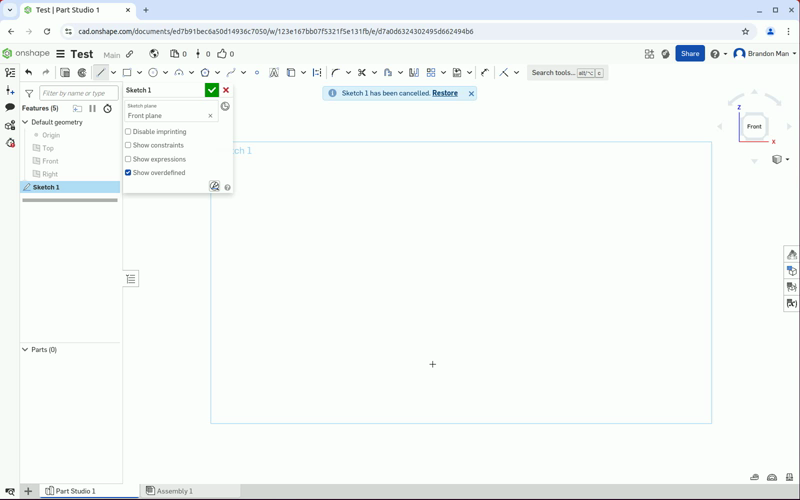
click(432, 363)
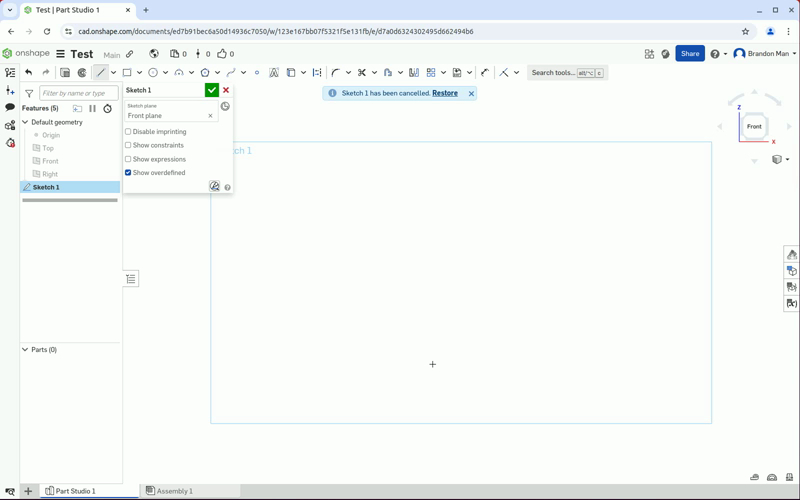
key_up(shift)
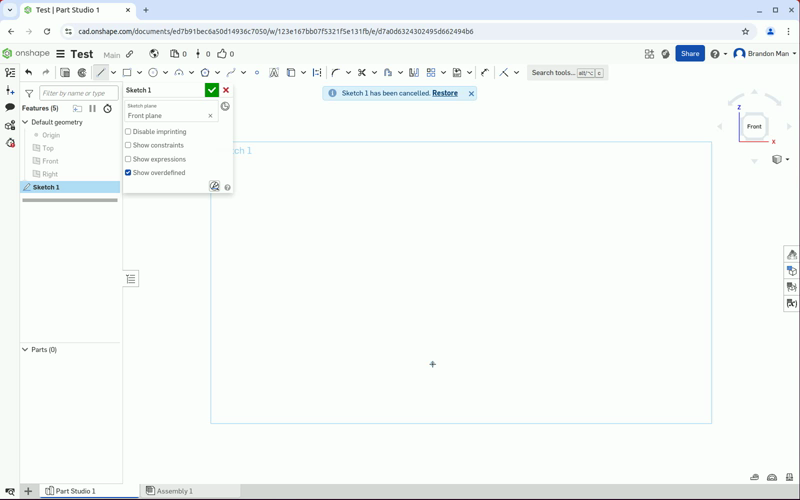
key_down(shift)
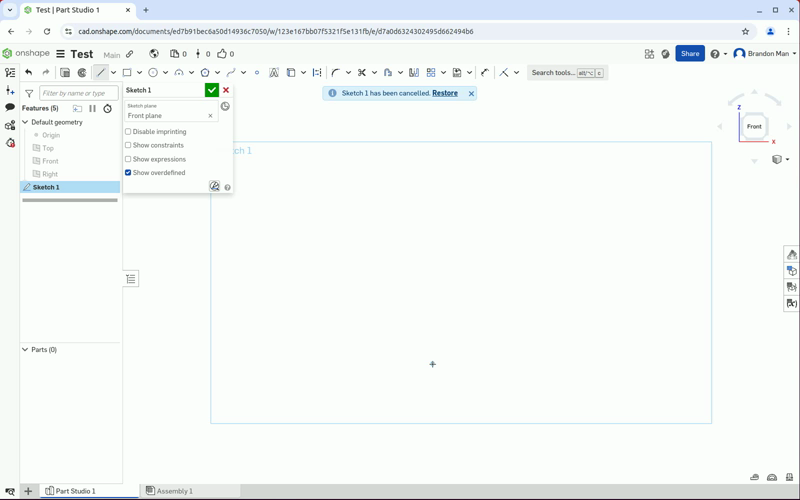
mouse_move(462, 363)
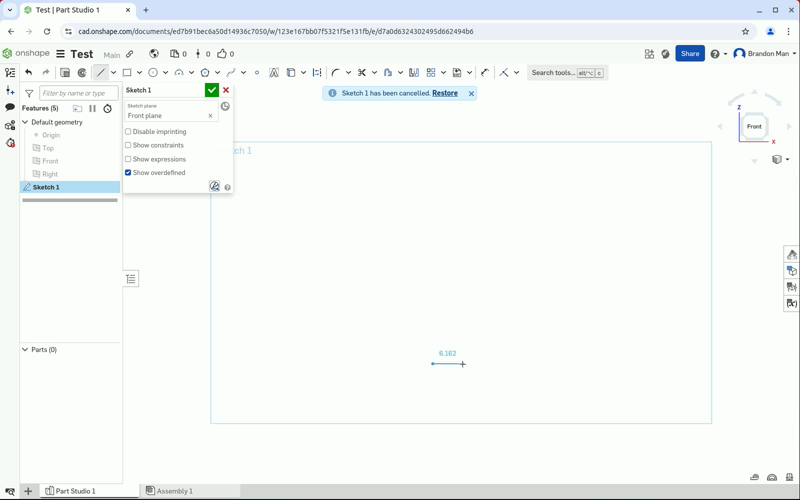
mouse_move(488, 363)
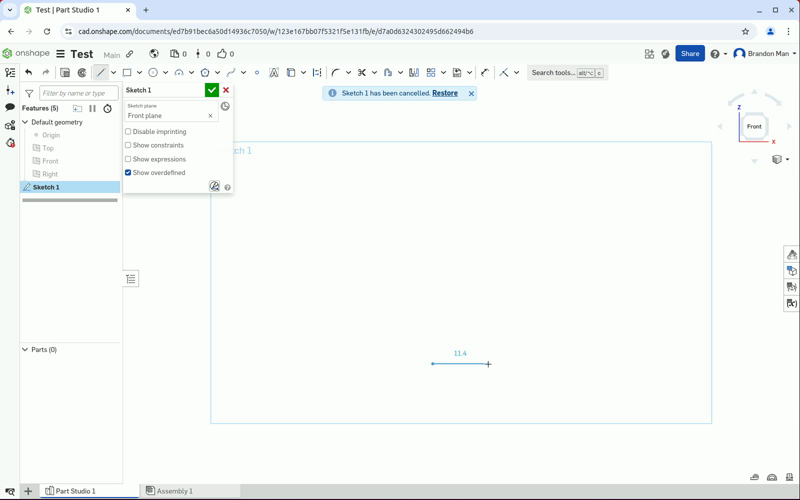
click(488, 363)
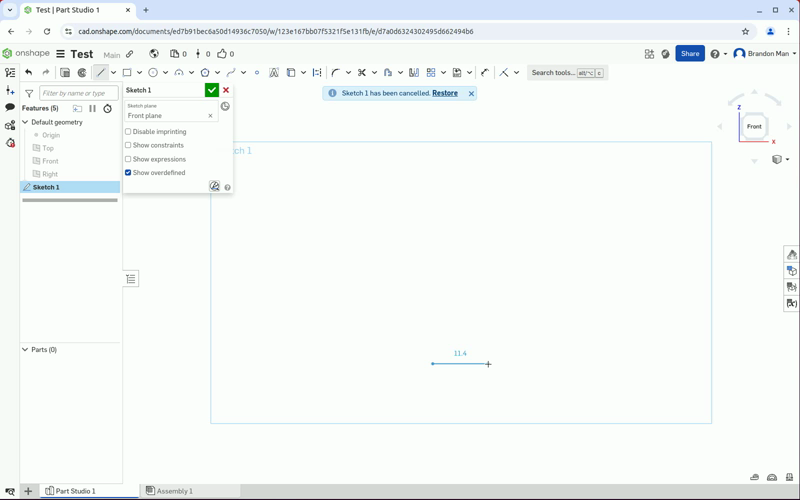
key_up(shift)
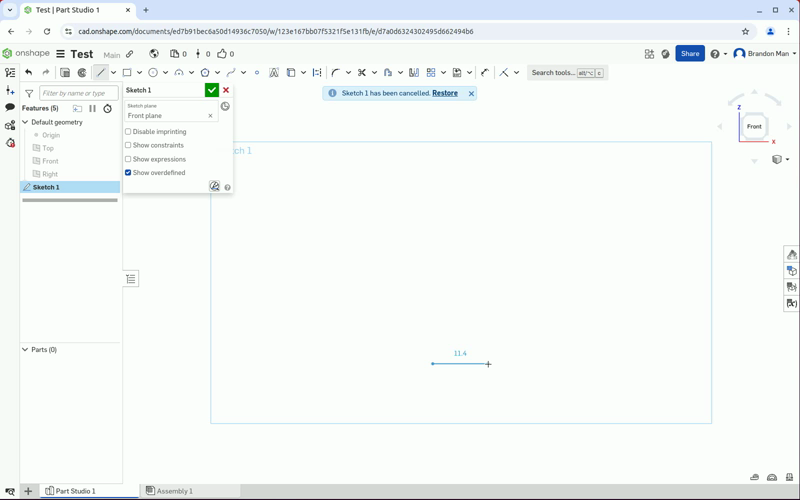
key_down(shift)
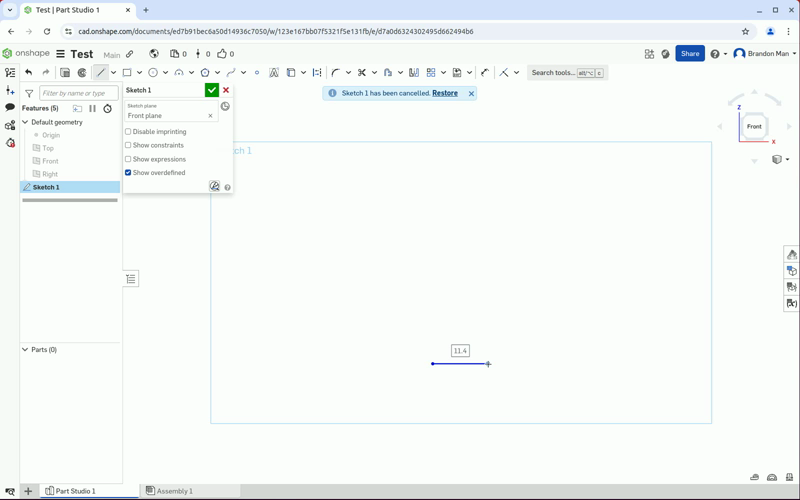
mouse_move(488, 203)
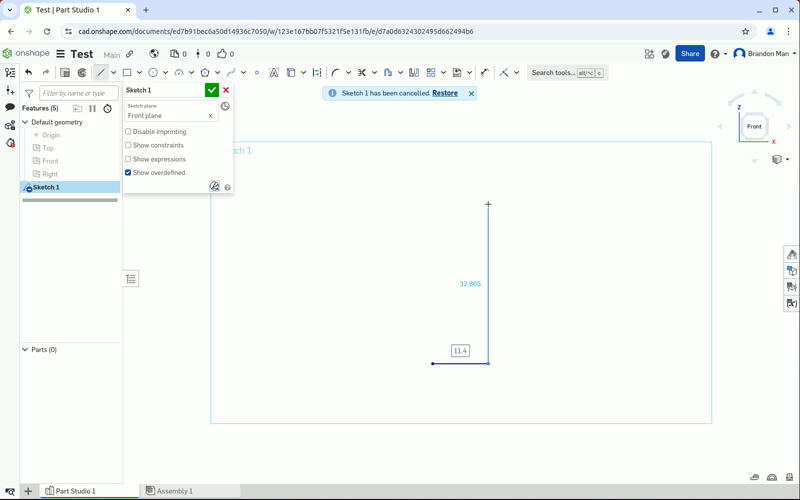
click(488, 203)
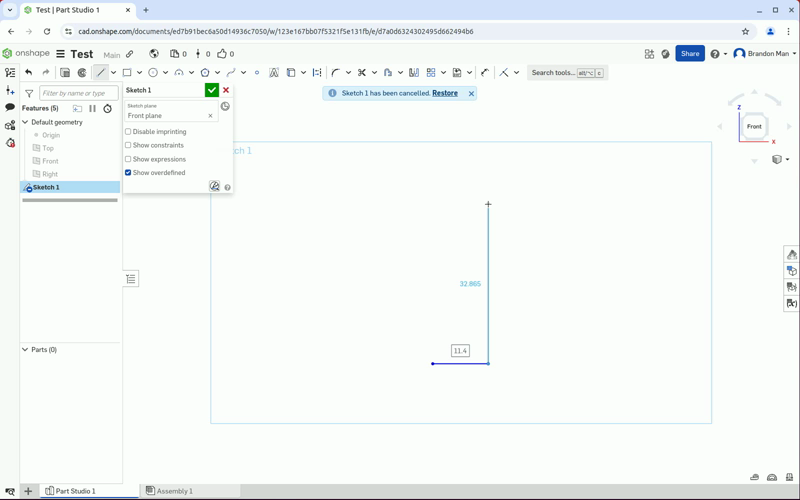
key_up(shift)
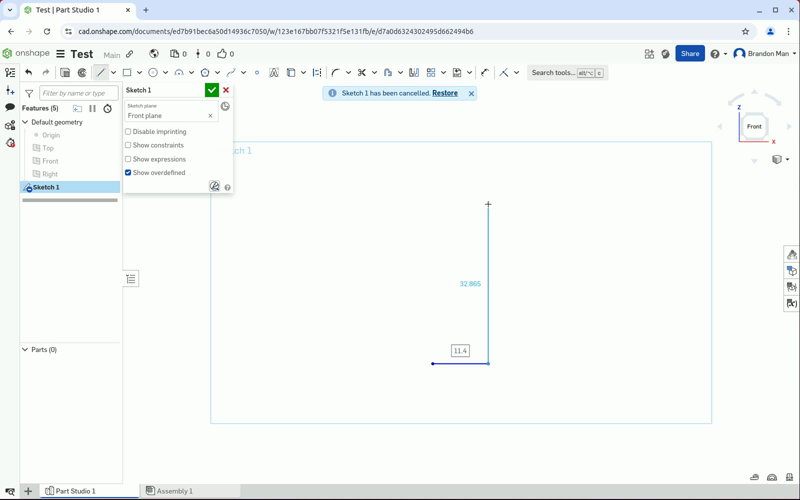
key_down(shift)
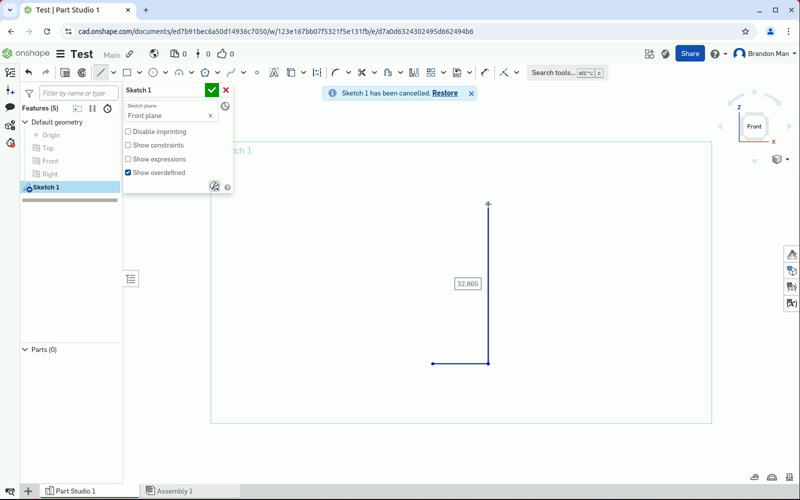
mouse_move(518, 203)
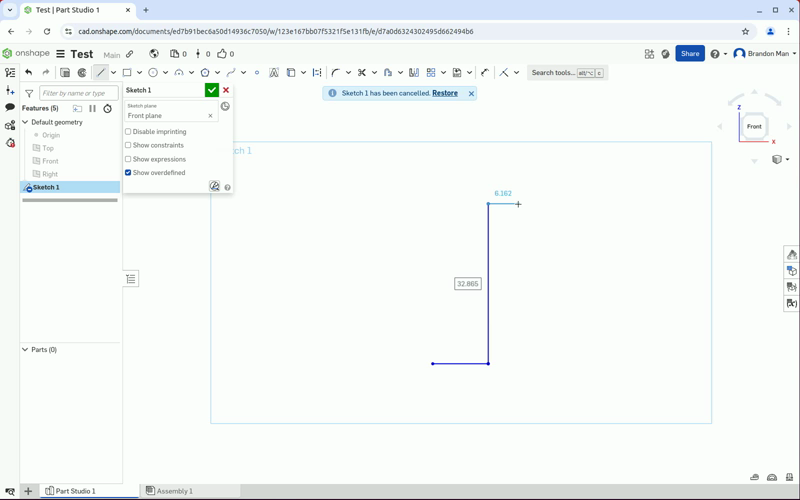
mouse_move(432, 203)
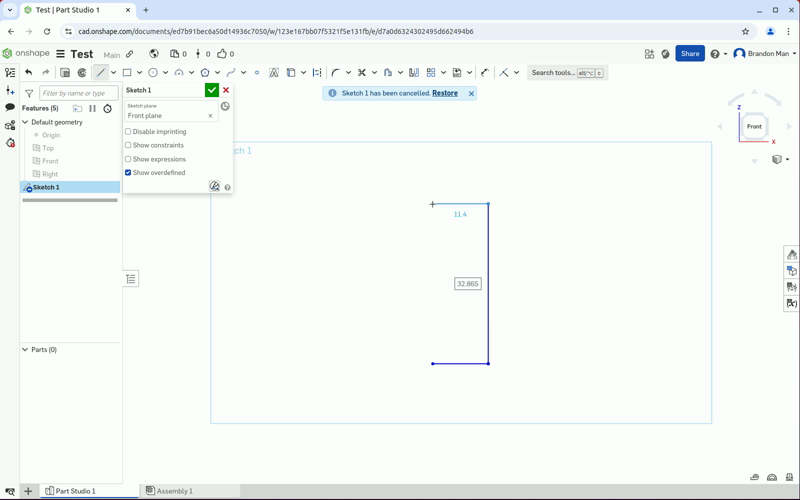
click(432, 203)
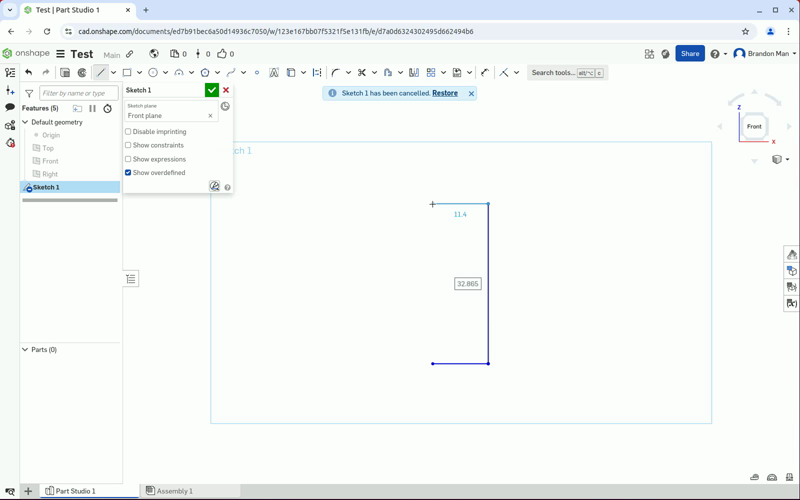
key_up(shift)
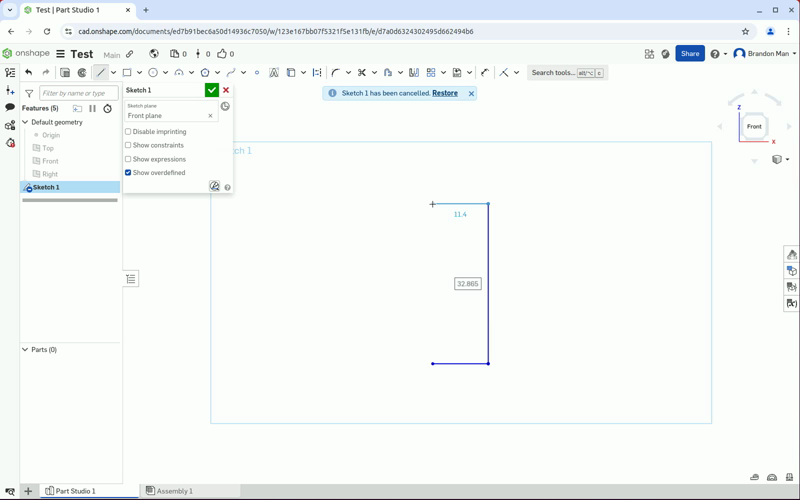
key_down(shift)
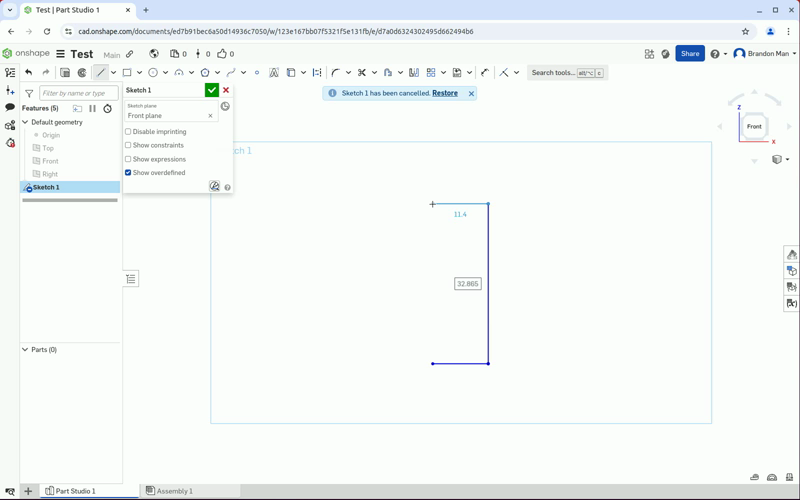
mouse_move(432, 363)
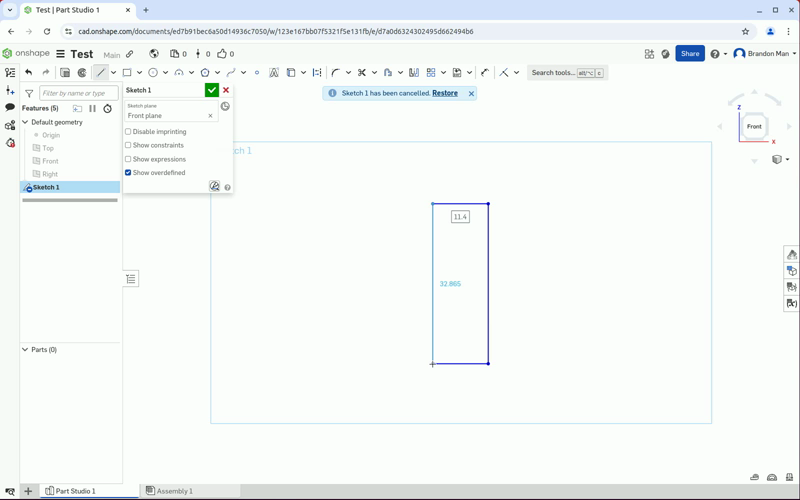
key_up(shift)
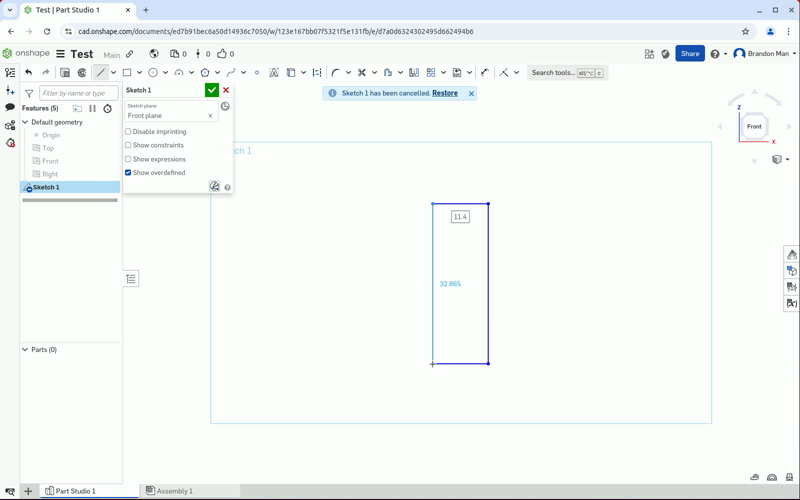
click(432, 363)
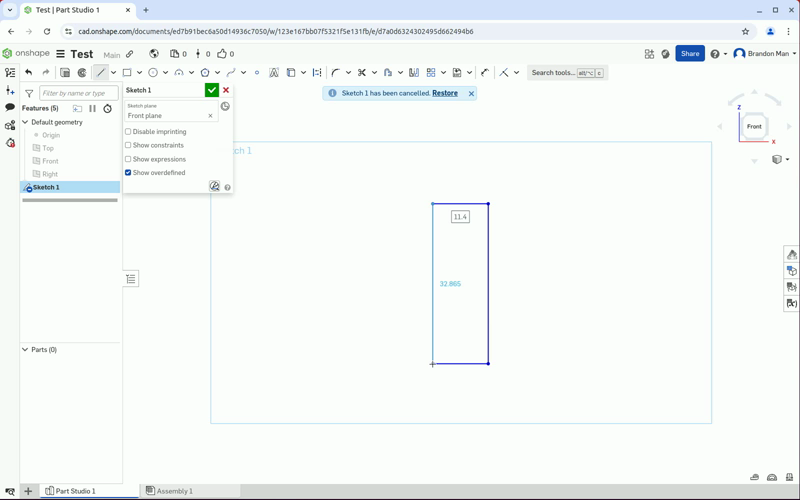
key(esc)
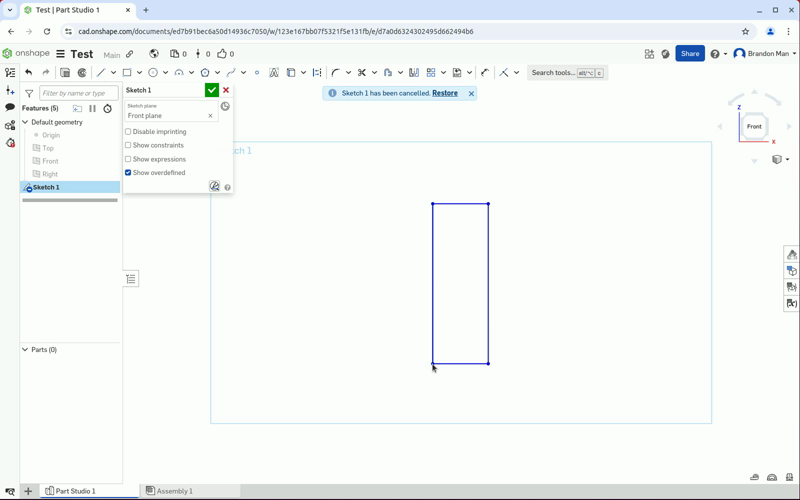
mouse_move(467, 210)
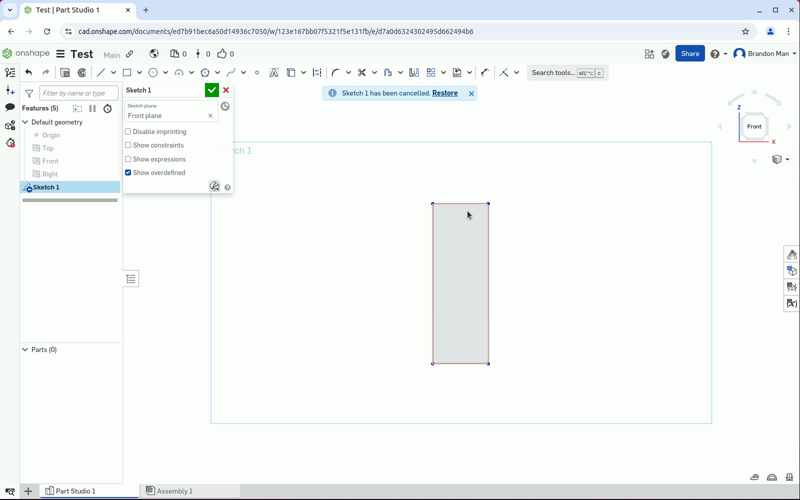
click(467, 210)
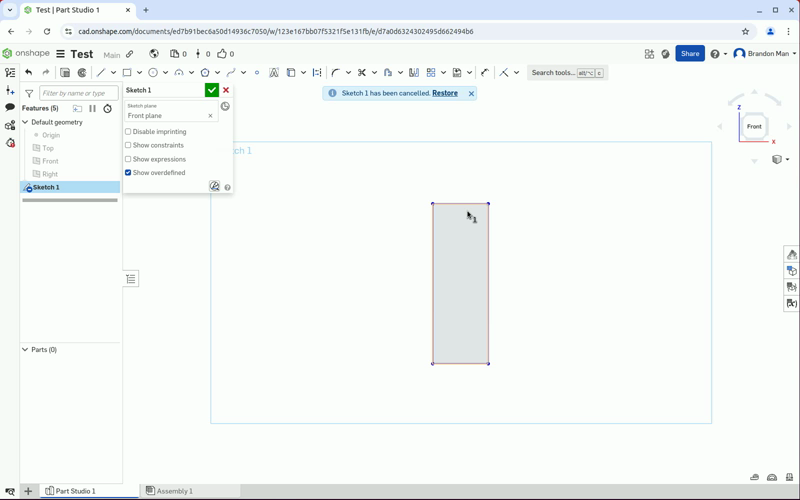
mouse_move(73, 352)
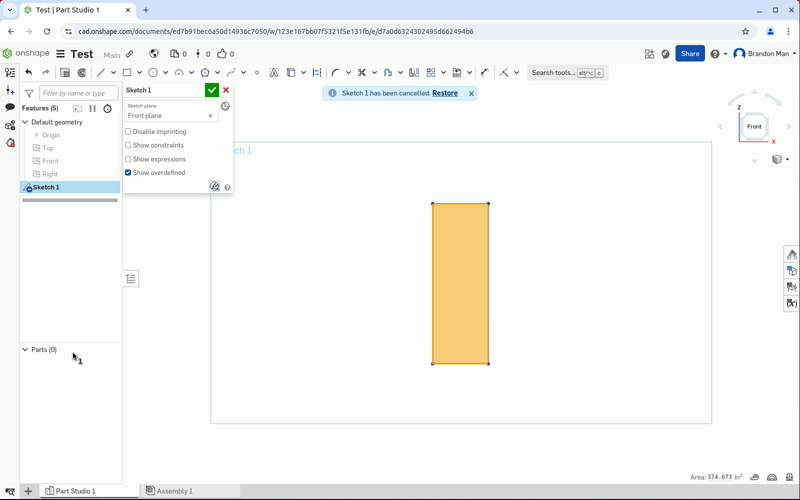
key(shift+y)
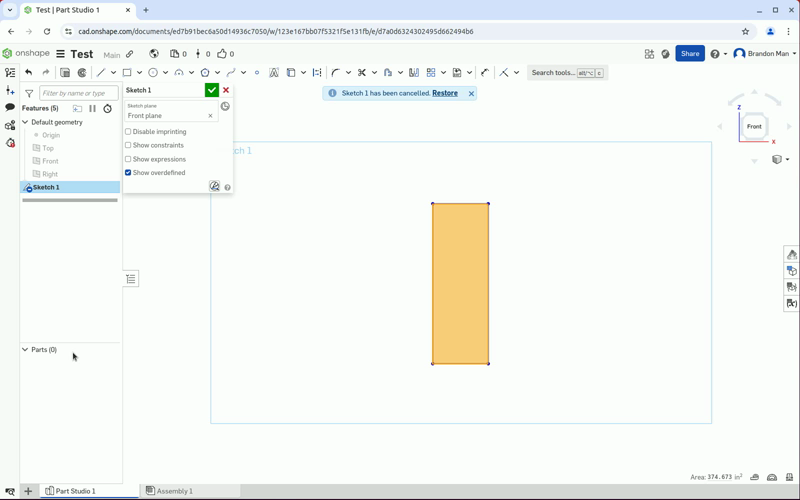
key(shift+e)
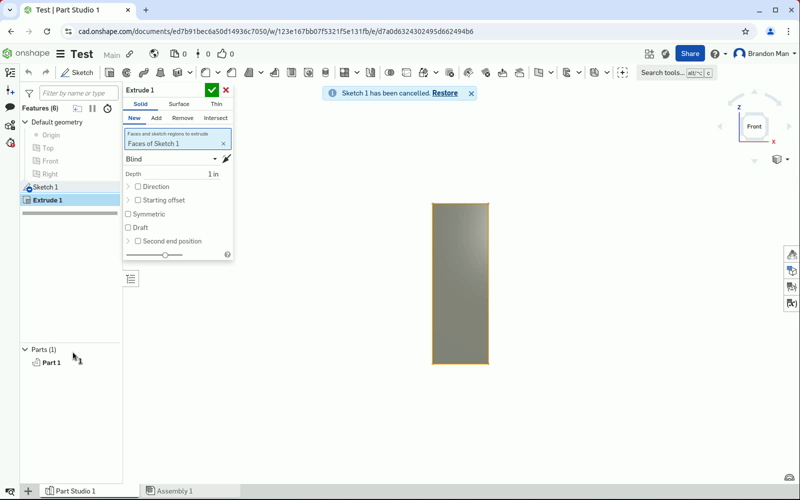
mouse_move(143, 106)
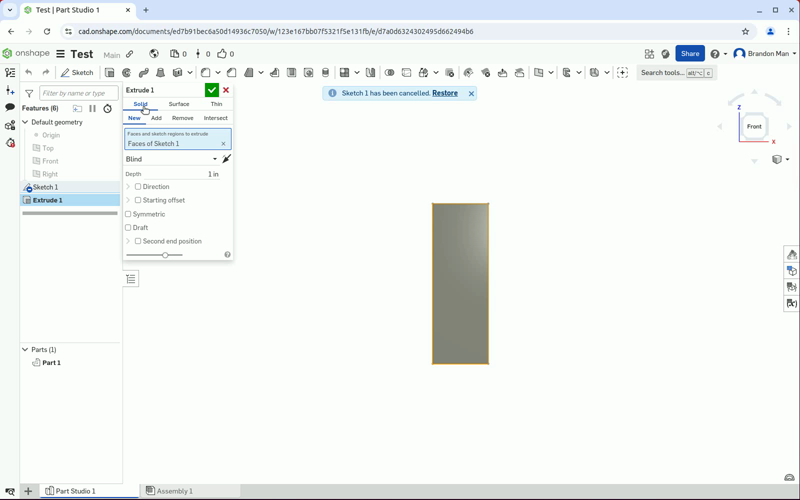
click(143, 106)
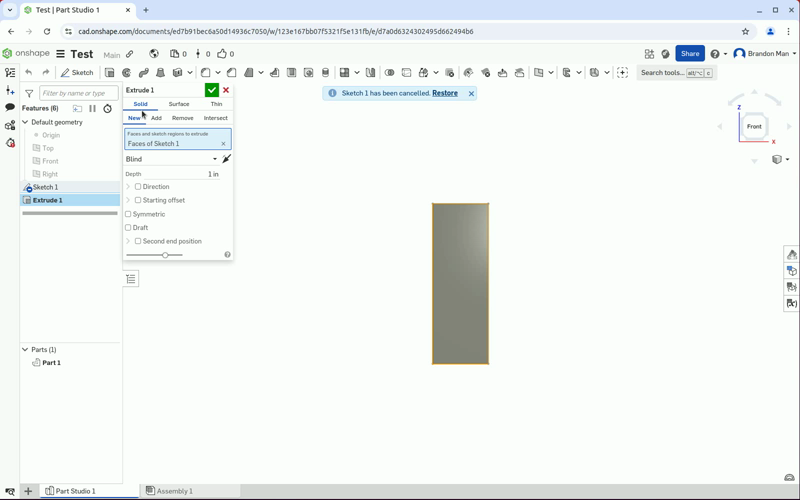
mouse_move(137, 120)
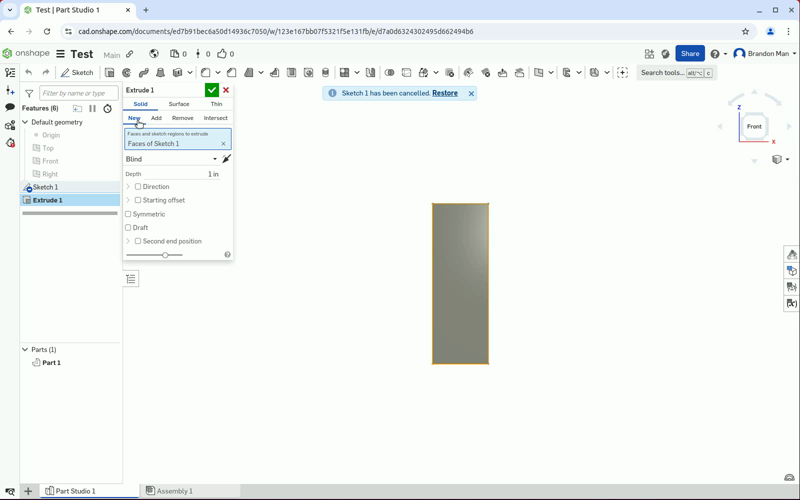
click(137, 120)
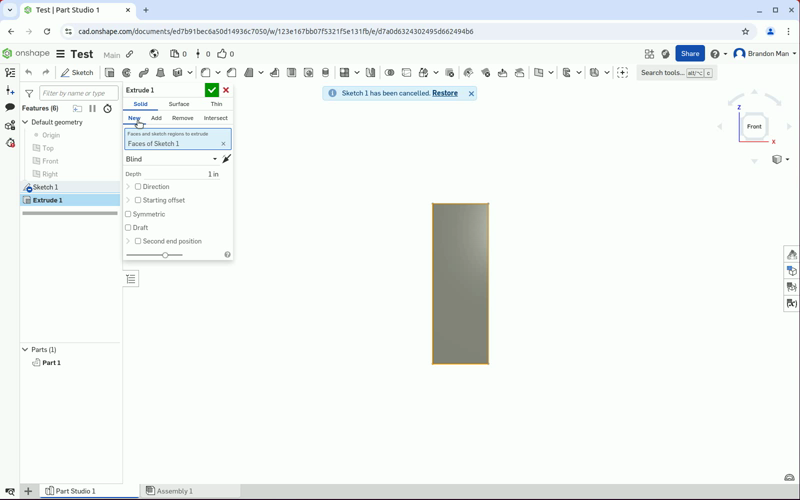
key(tab, 4)
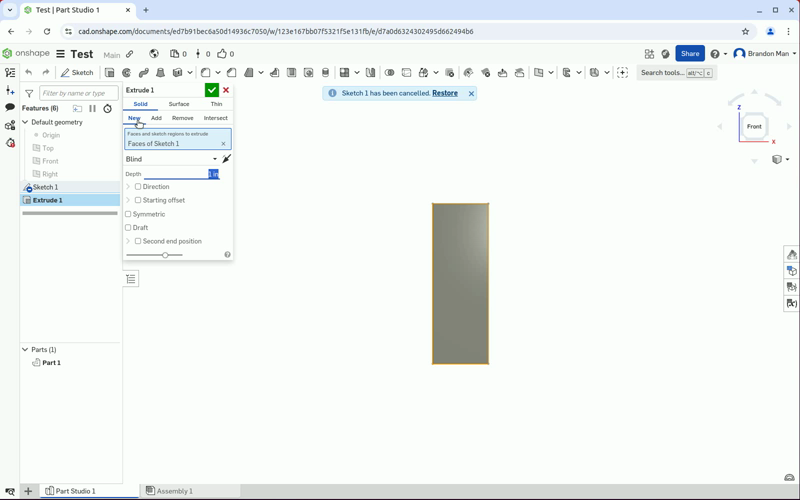
text(12.998)
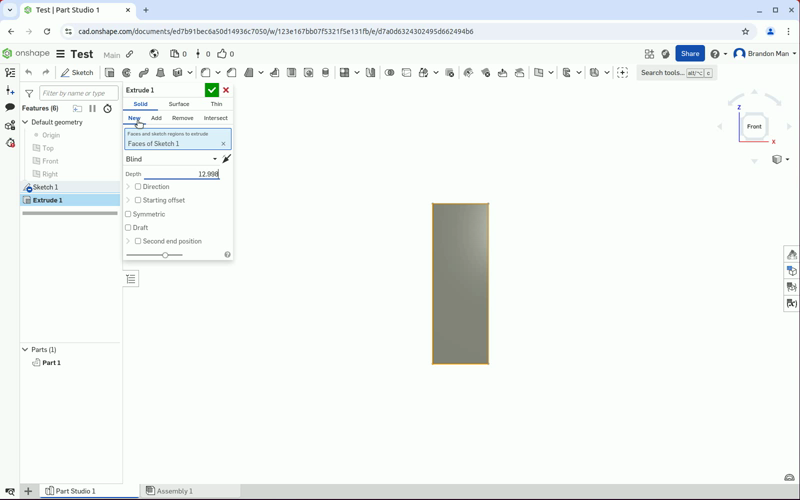
key(enter)
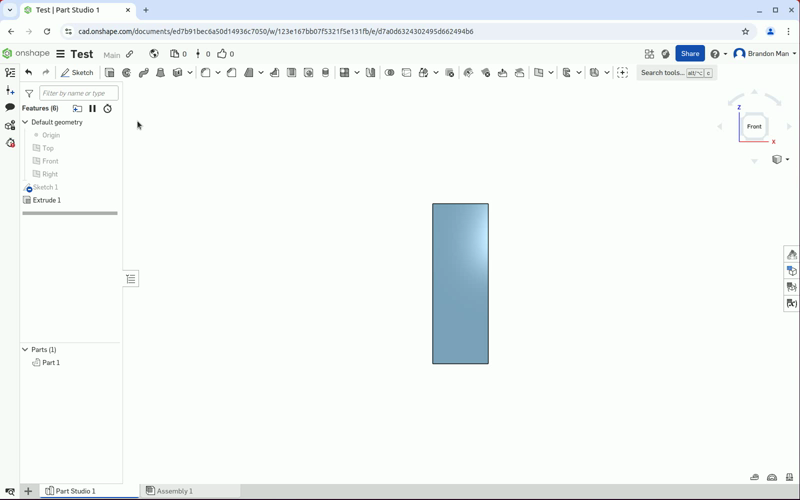
key(shift+h)
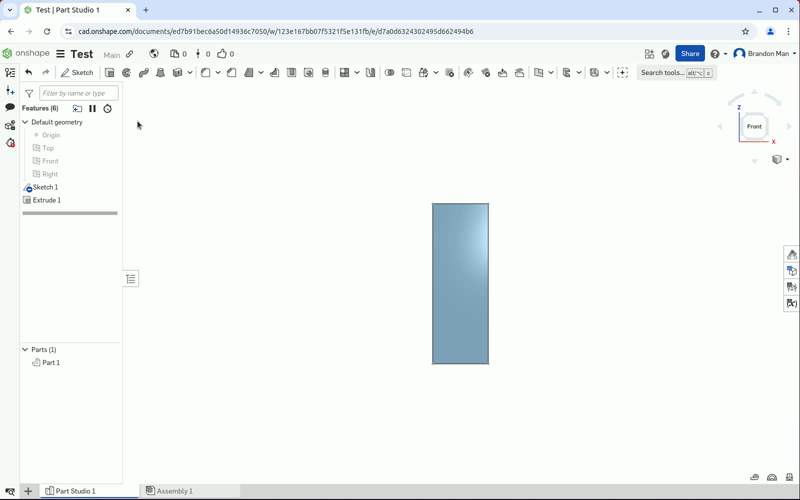
key(shift+h)
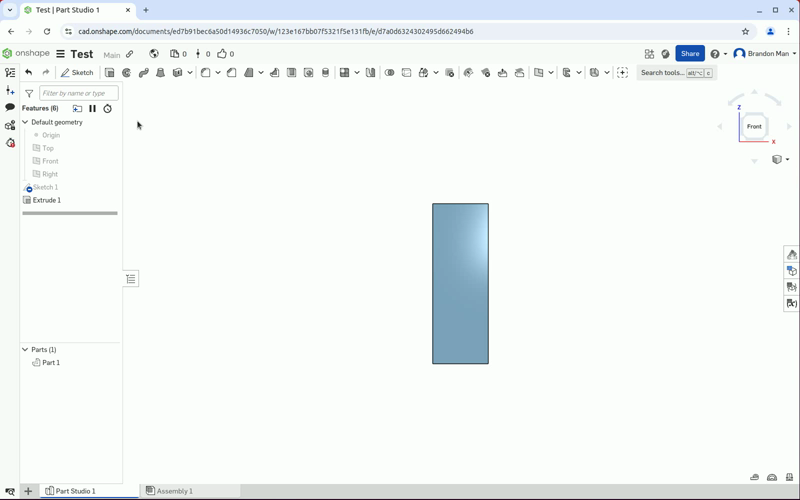
mouse_move(73, 189)
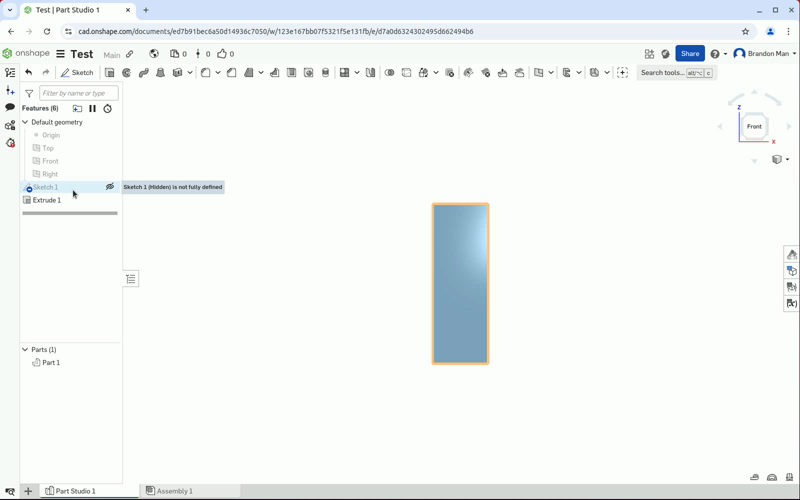
click(73, 189)
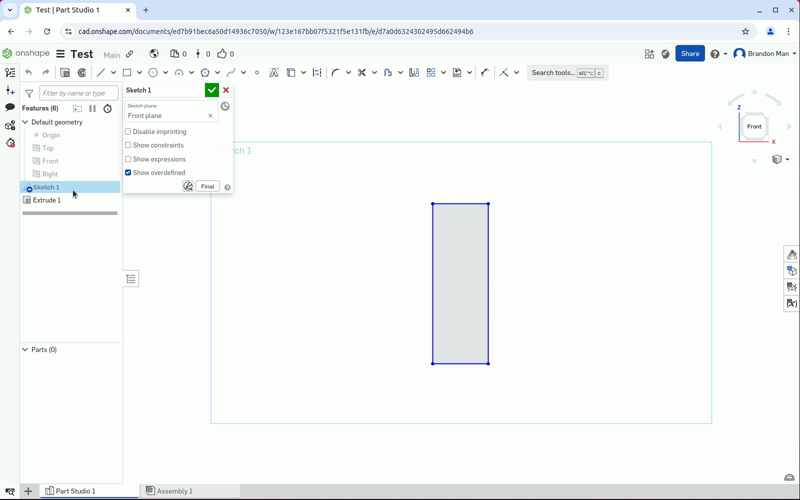
mouse_move(229, 92)
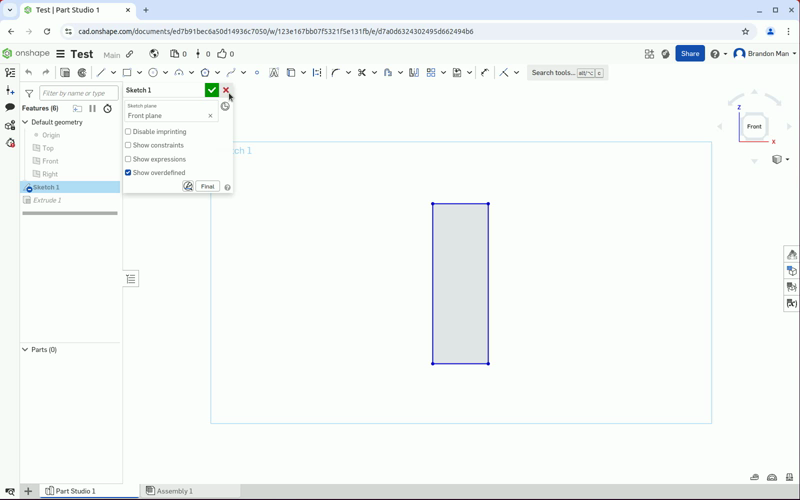
click(229, 92)
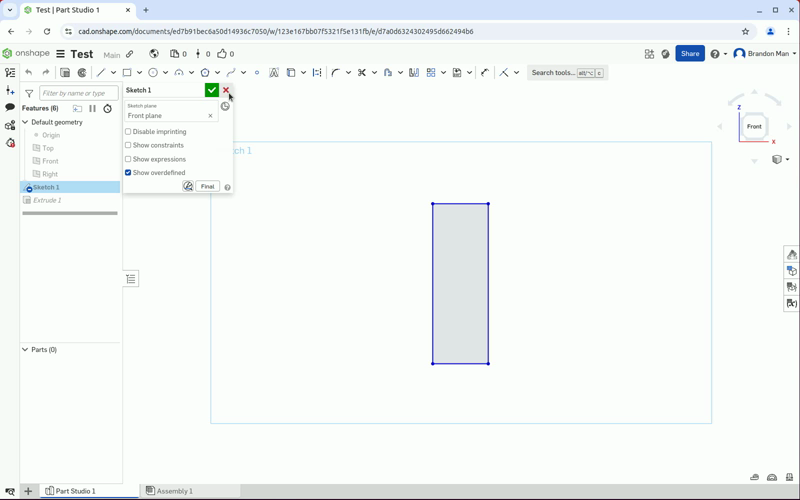
key(shift+s)
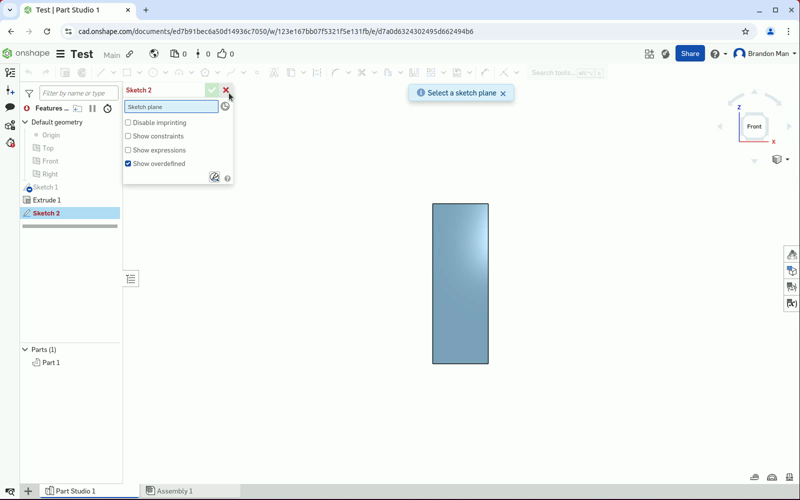
mouse_move(73, 163)
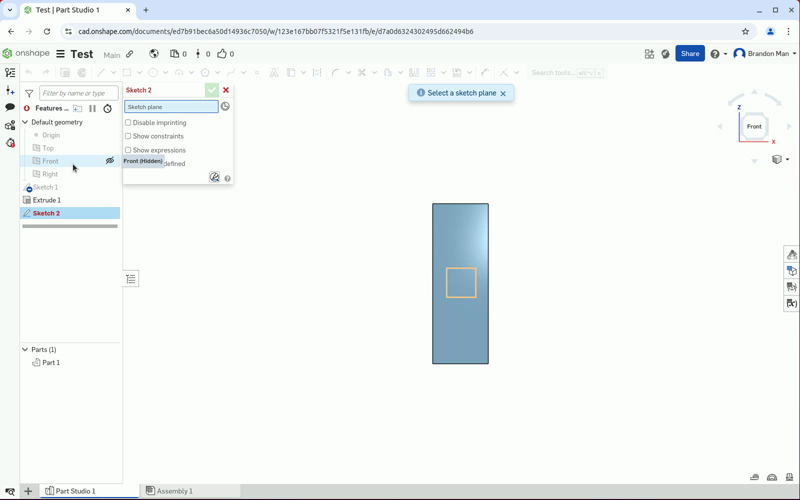
click(73, 163)
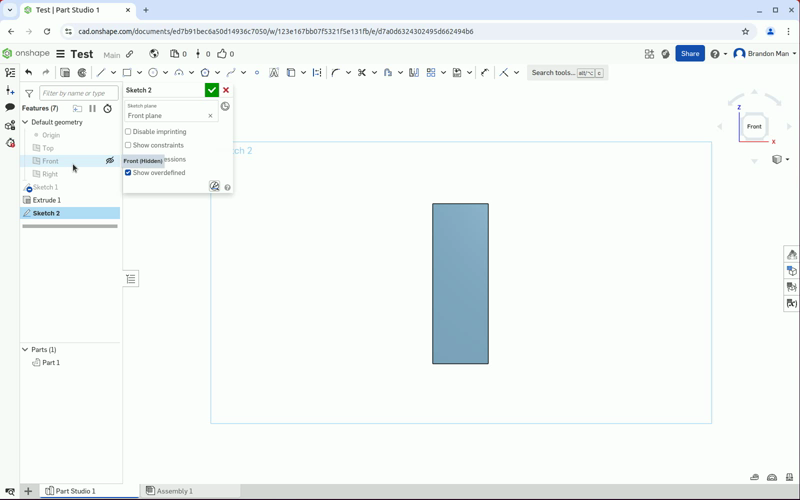
mouse_move(73, 352)
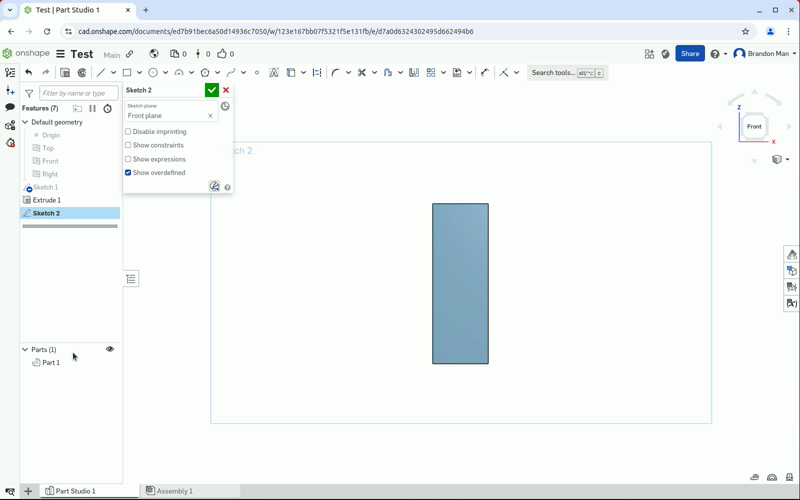
key(y)
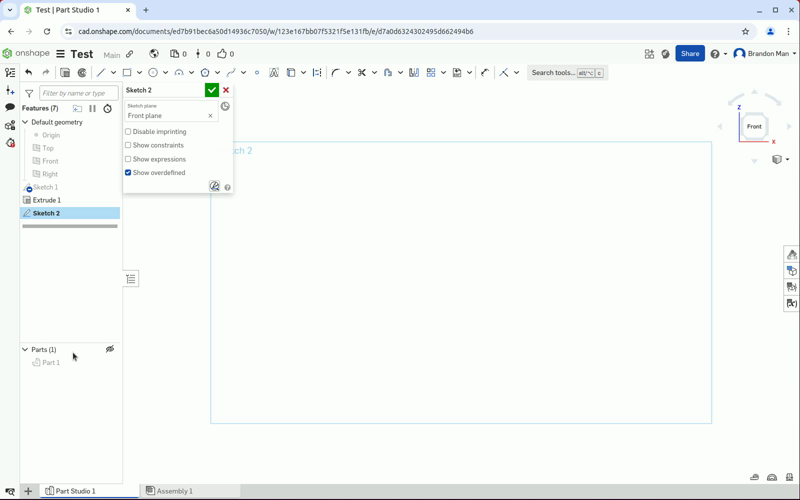
key(l)
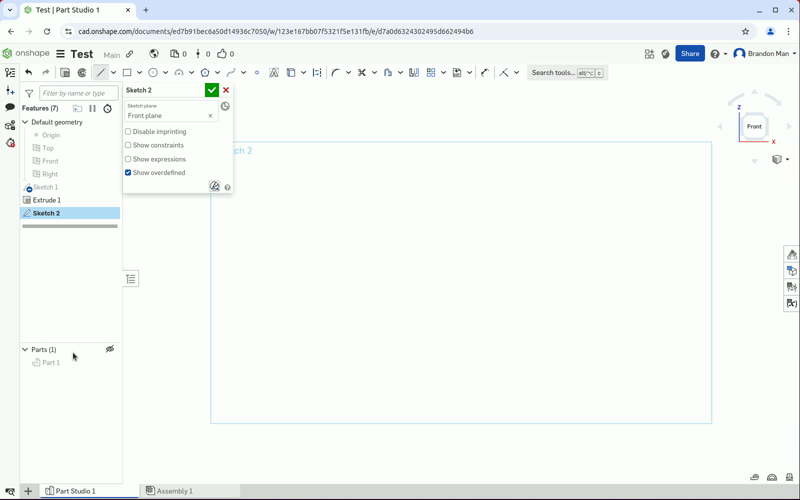
key_down(shift)
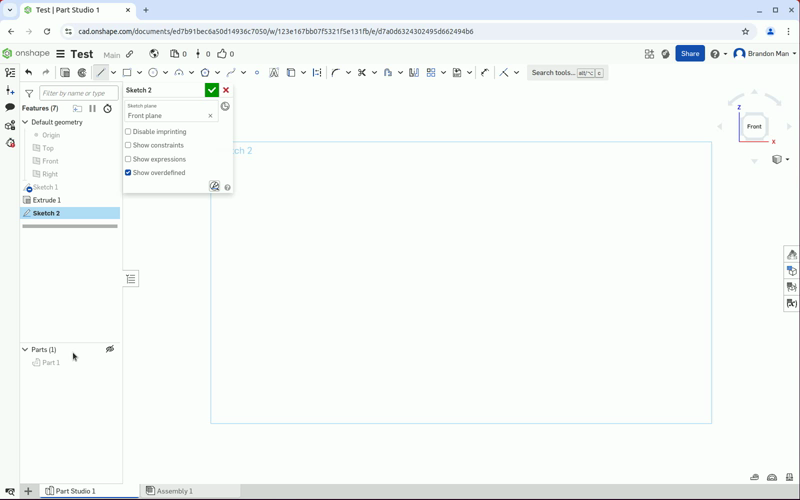
mouse_move(432, 201)
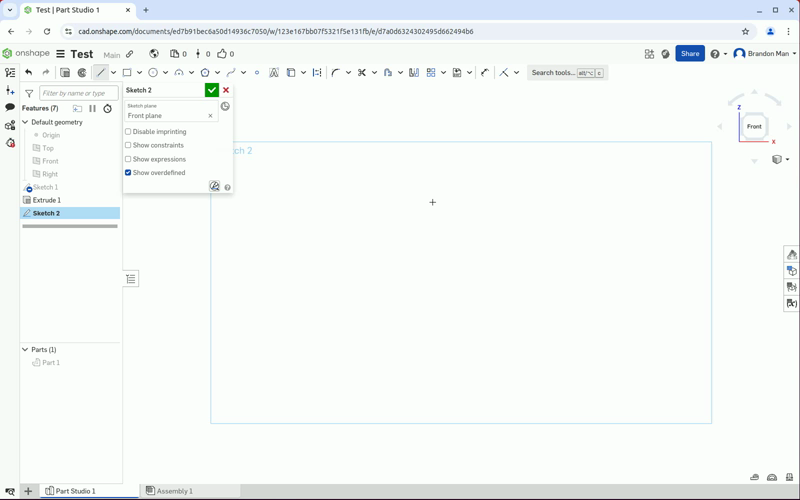
click(432, 201)
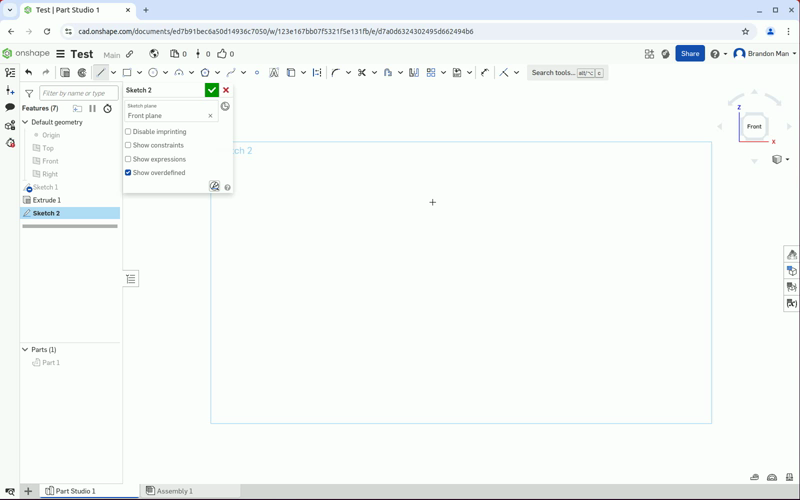
key_up(shift)
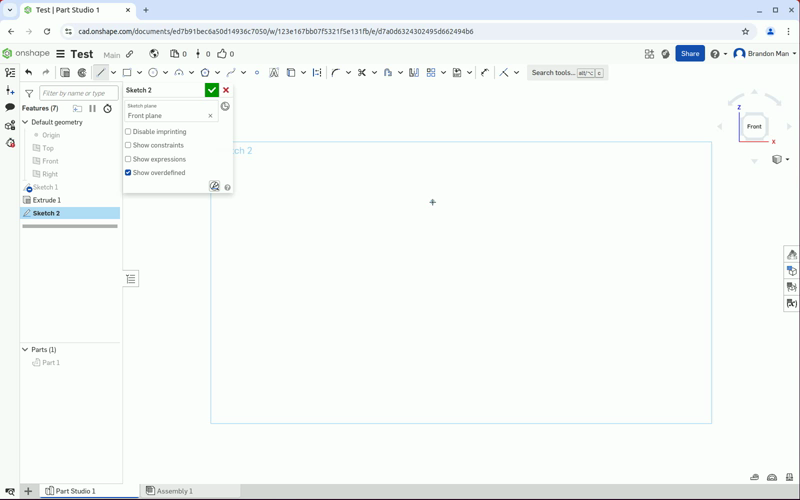
key_down(shift)
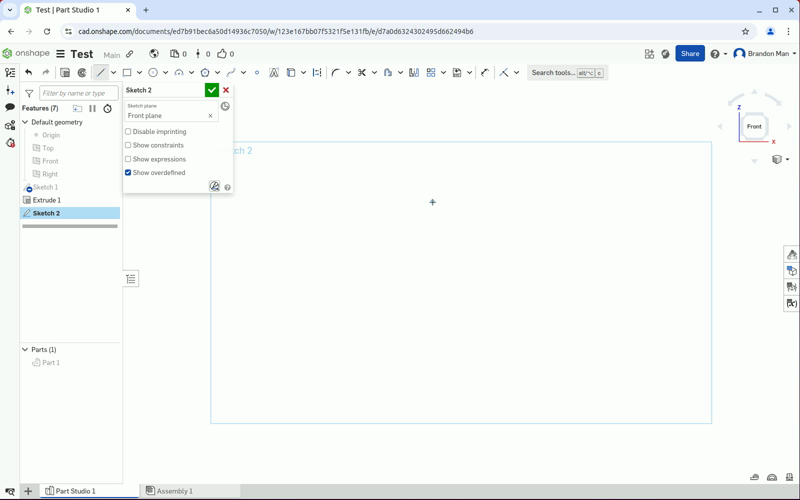
mouse_move(462, 201)
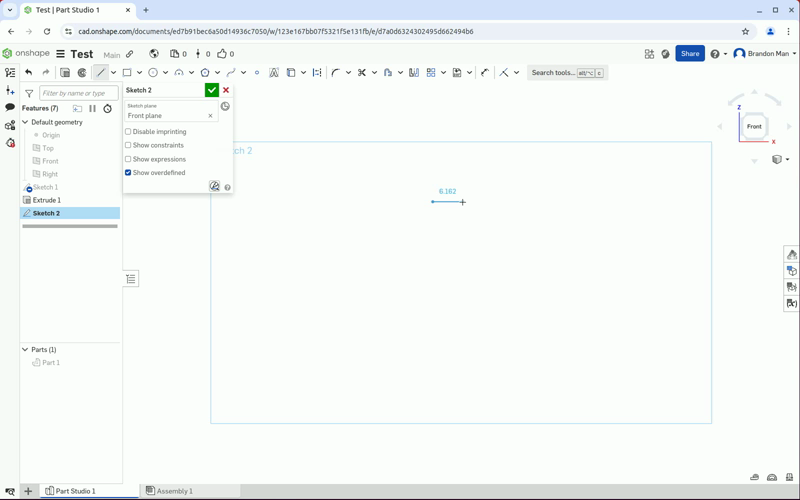
mouse_move(489, 201)
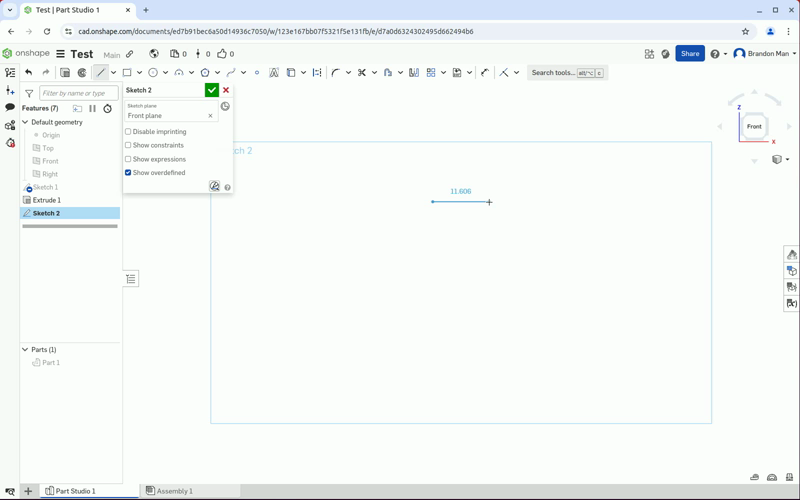
click(489, 201)
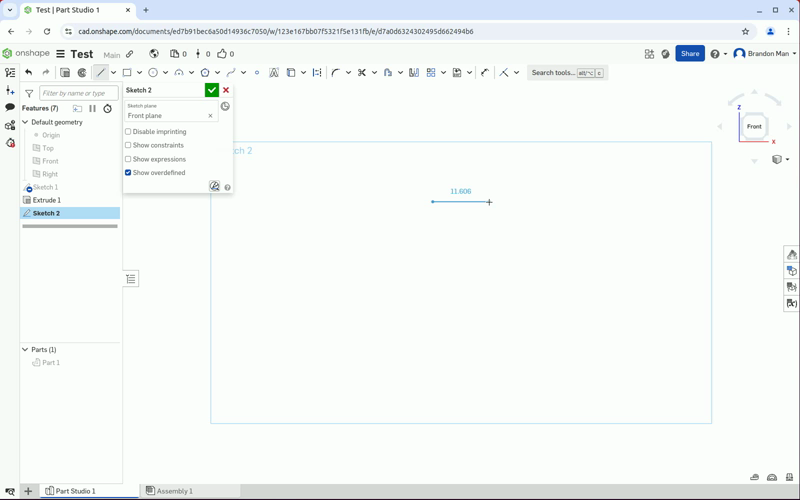
key_up(shift)
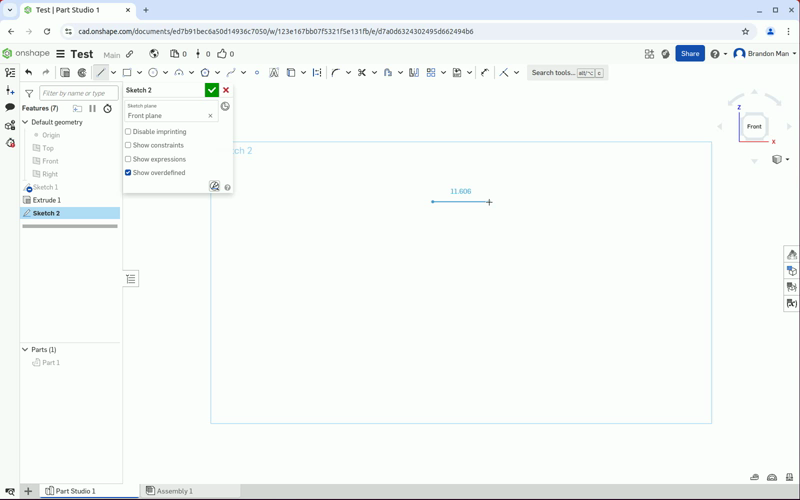
key_down(shift)
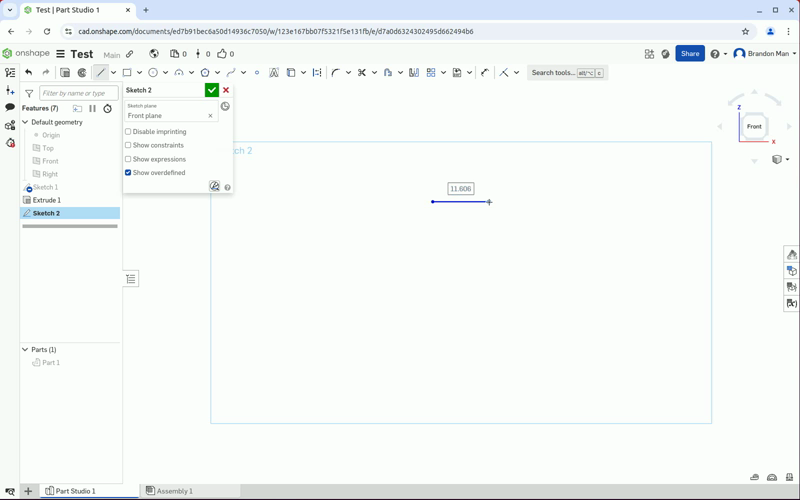
mouse_move(519, 201)
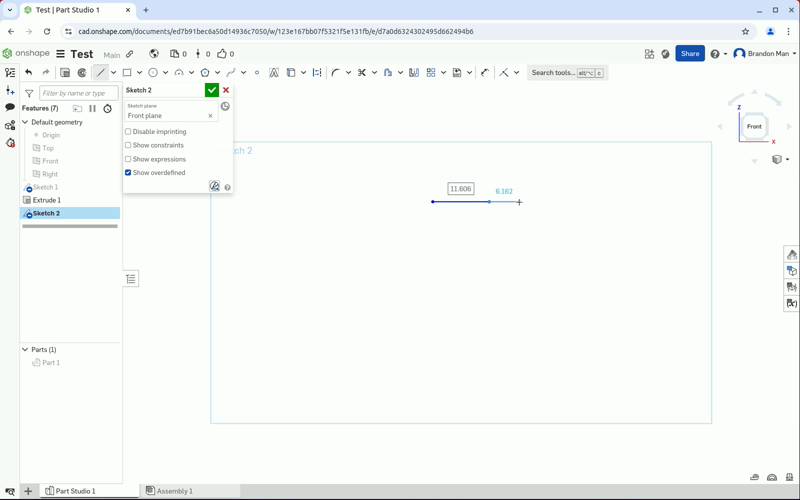
mouse_move(461, 169)
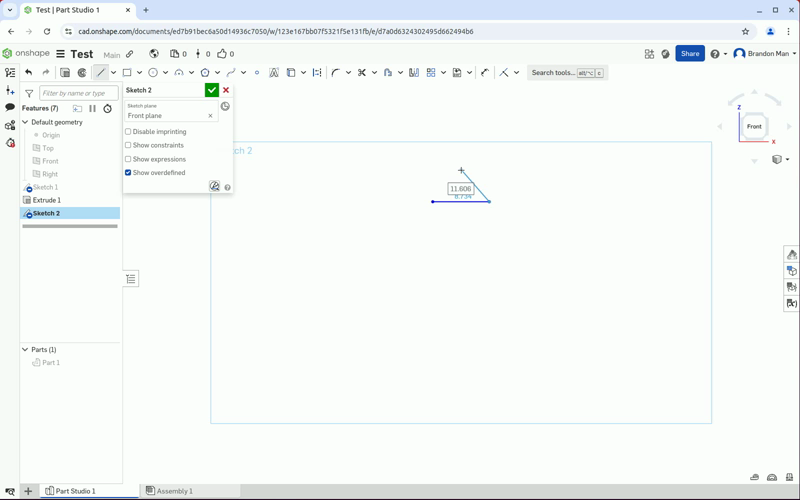
click(461, 169)
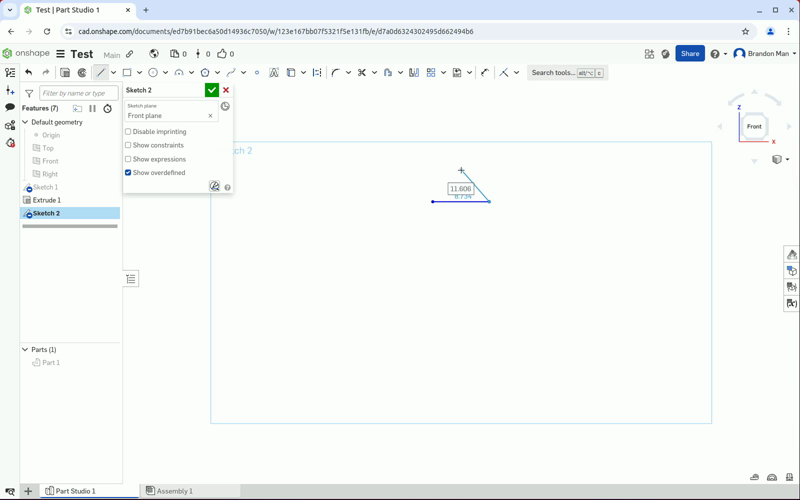
key_up(shift)
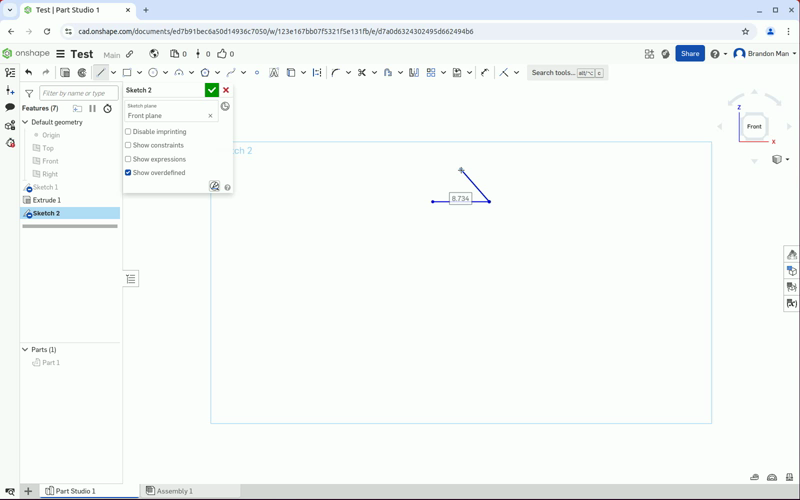
mouse_move(491, 169)
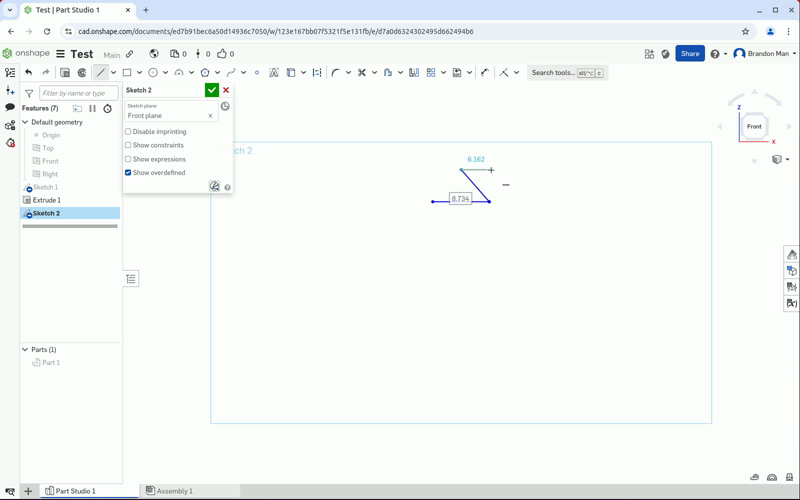
key_down(shift)
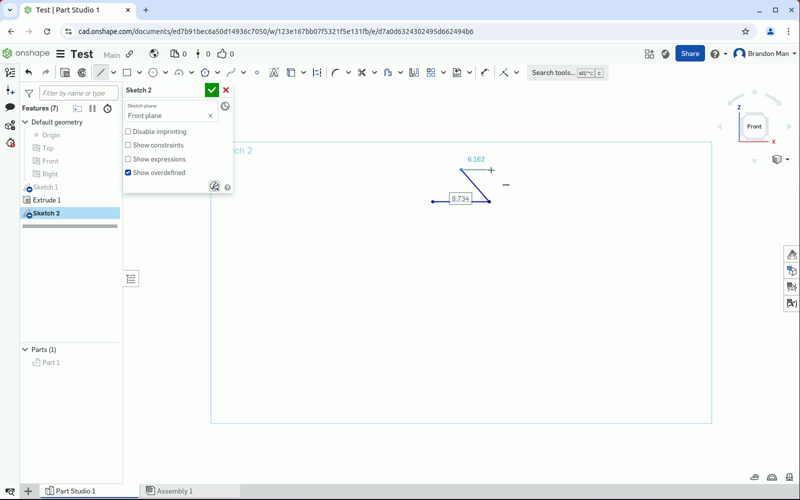
mouse_move(432, 201)
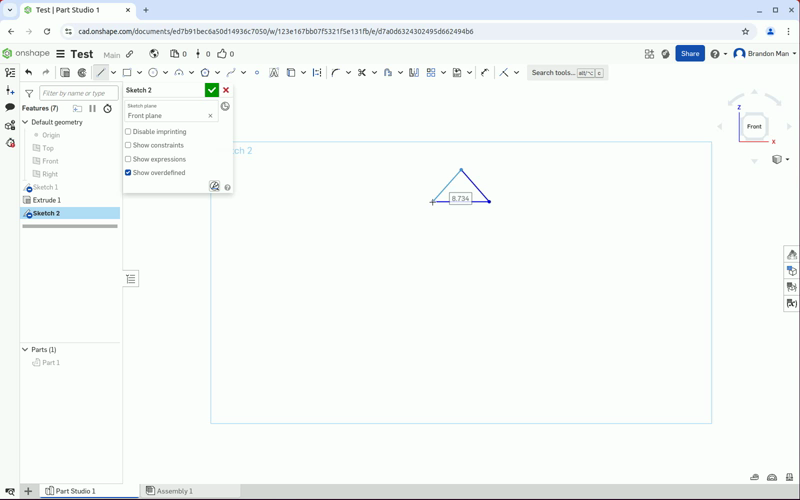
key_up(shift)
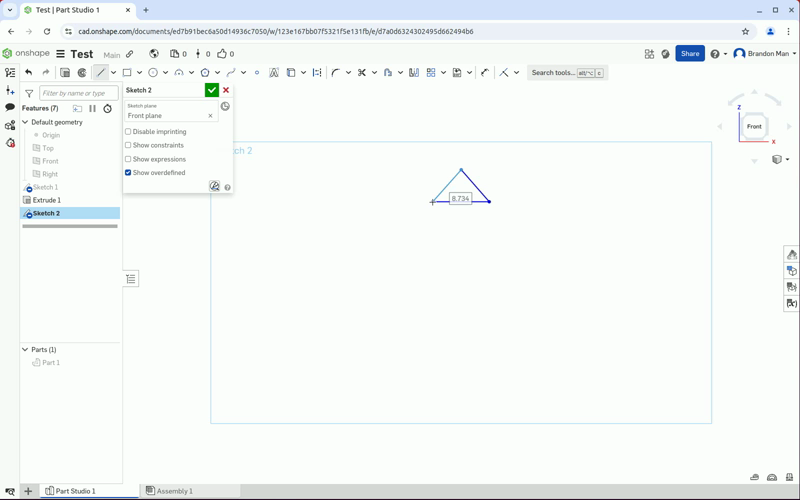
click(432, 201)
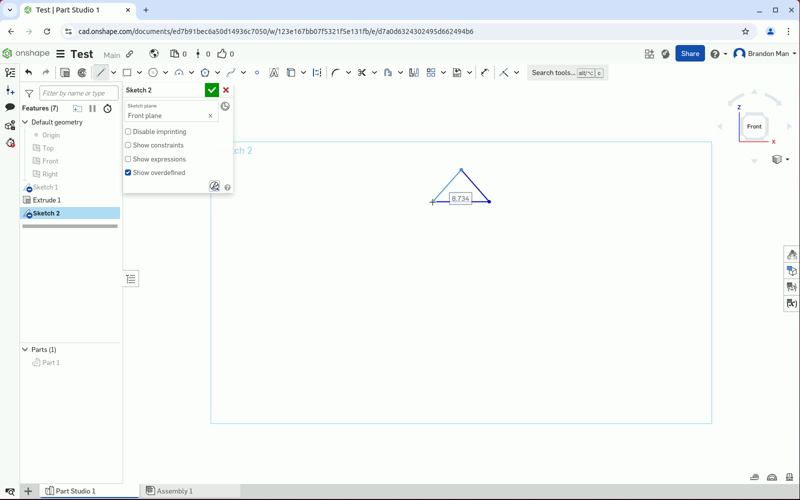
key(esc)
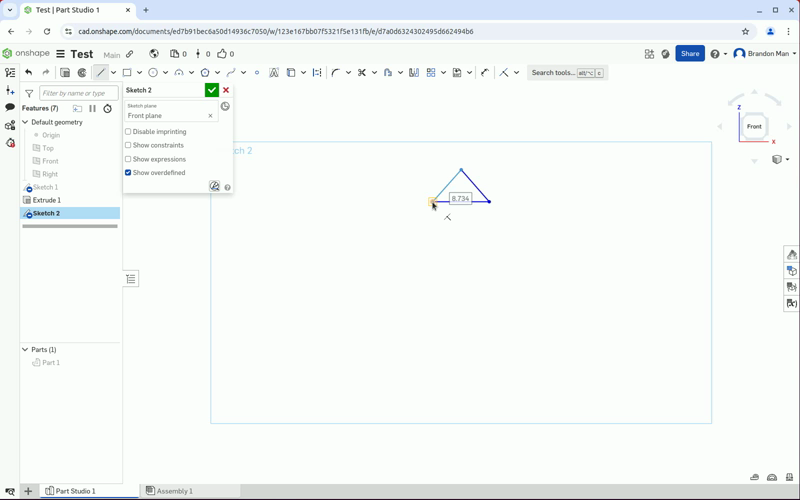
mouse_move(459, 185)
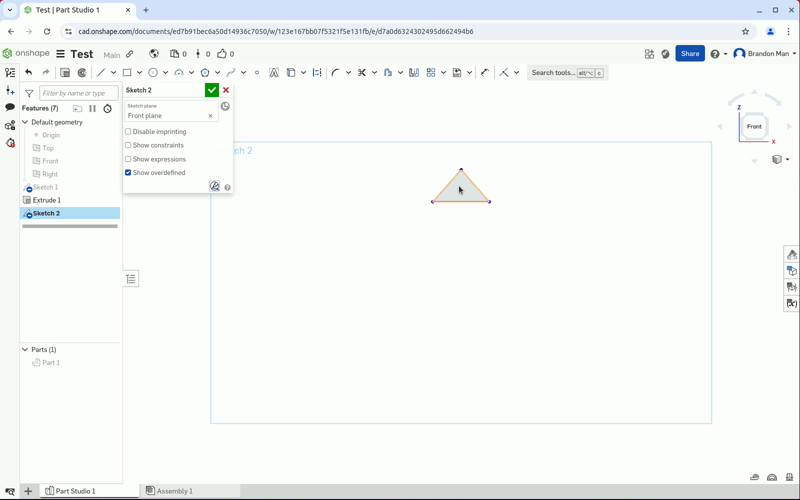
scroll(6)
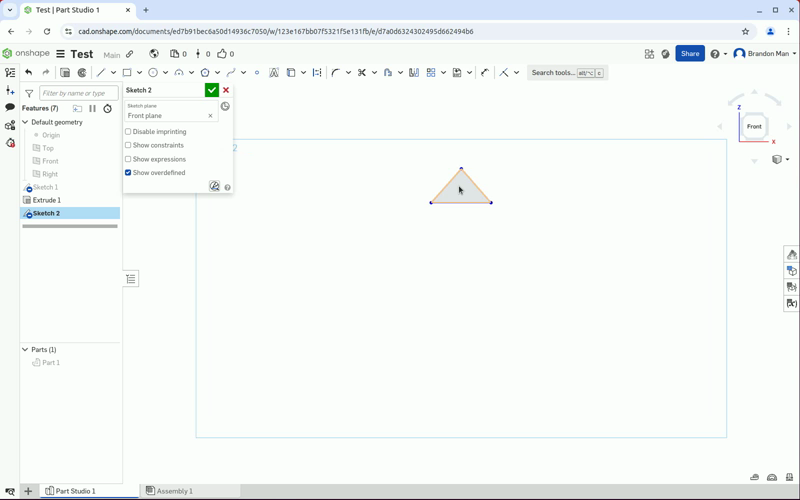
scroll(6)
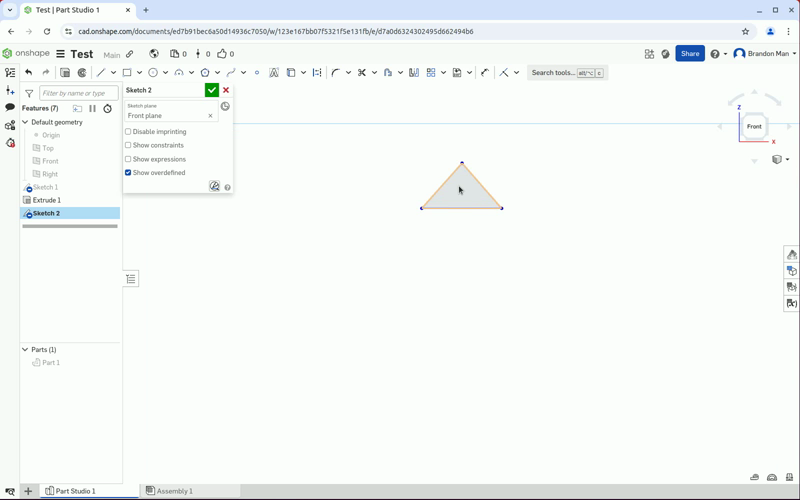
scroll(6)
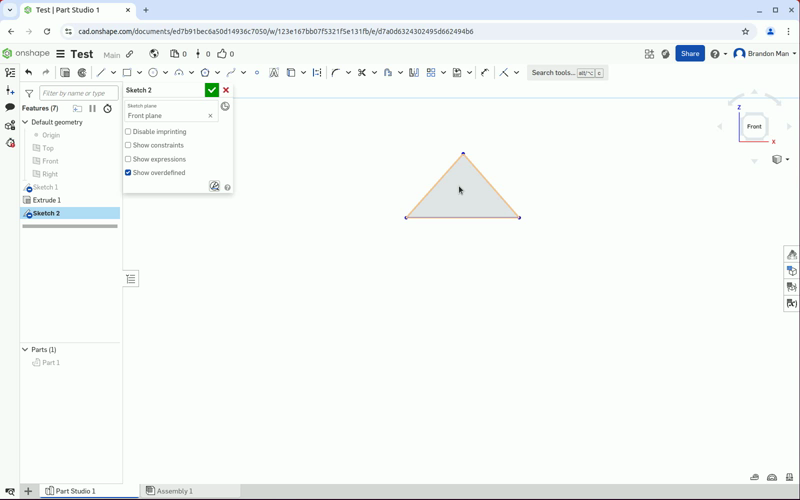
scroll(6)
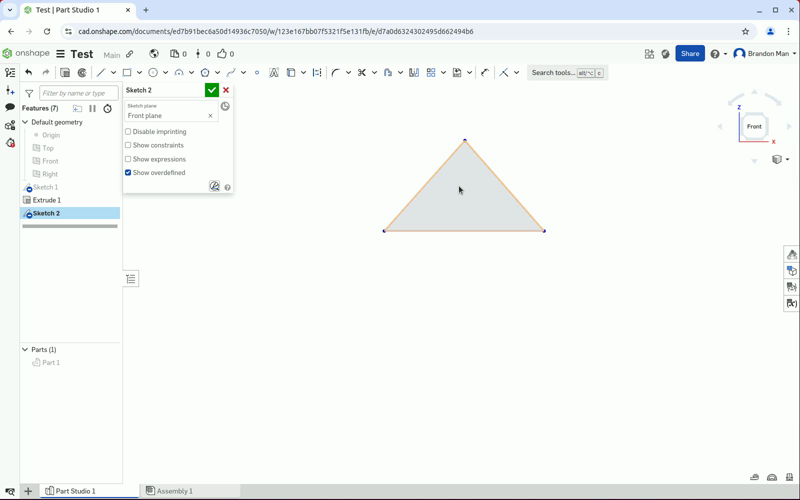
scroll(6)
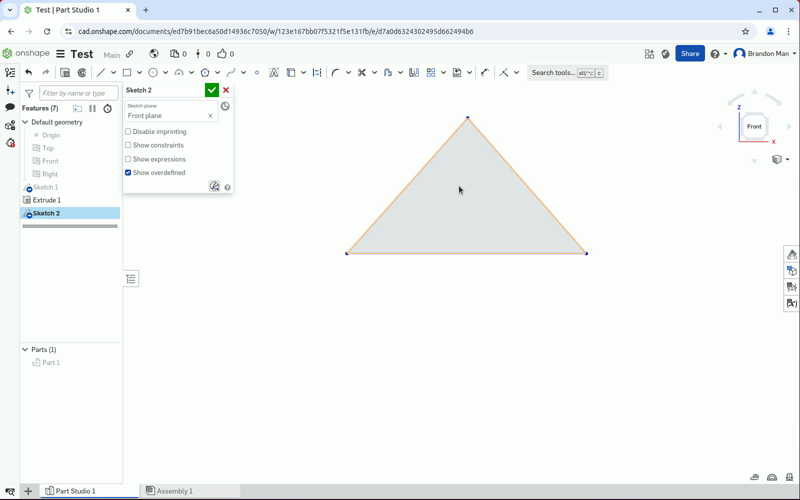
scroll(6)
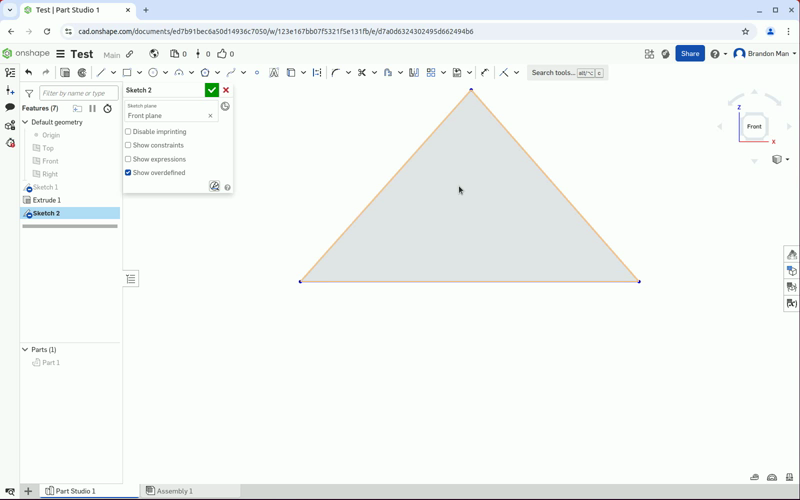
scroll(6)
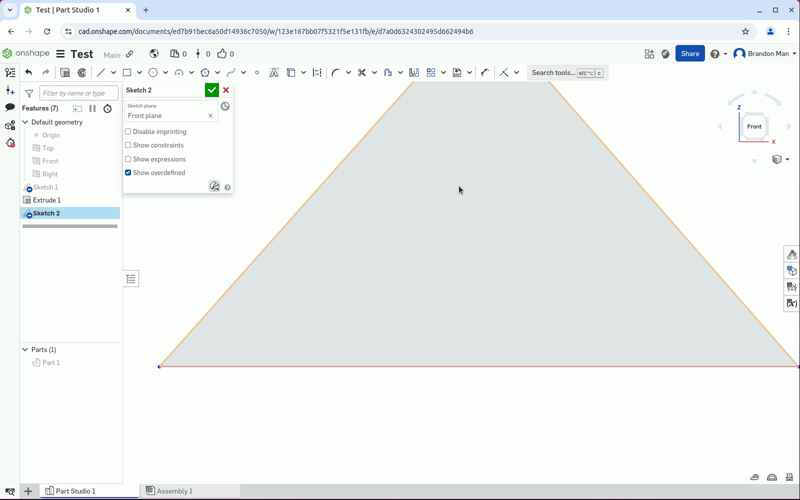
click(459, 185)
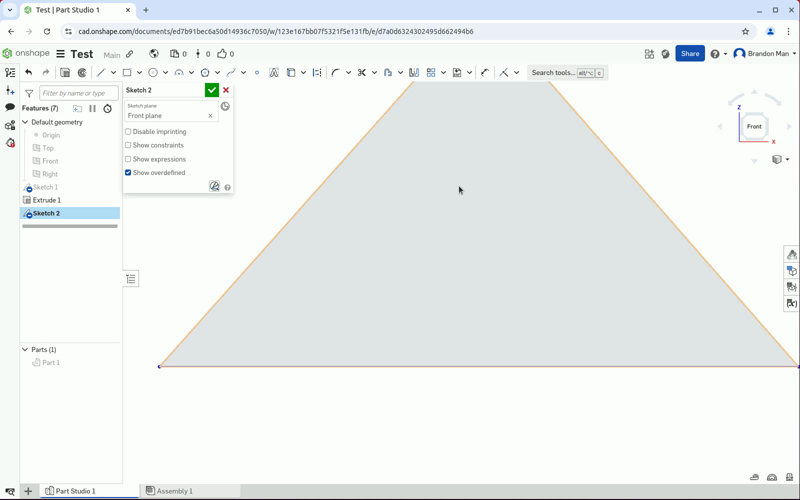
scroll(-6)
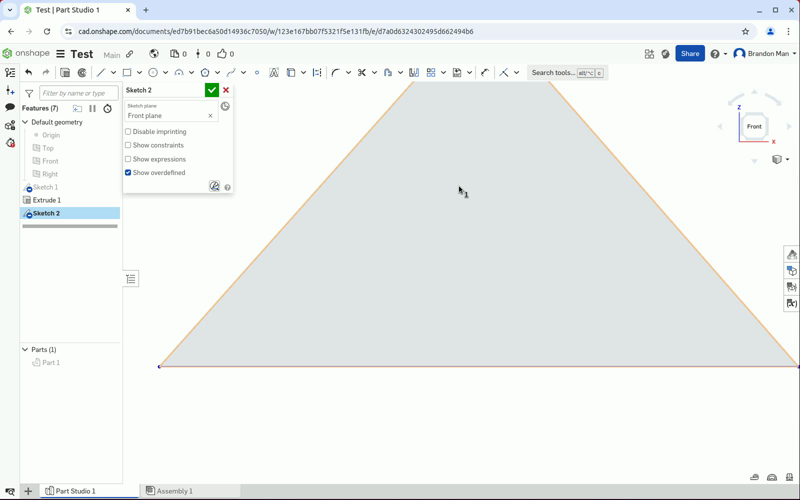
scroll(-6)
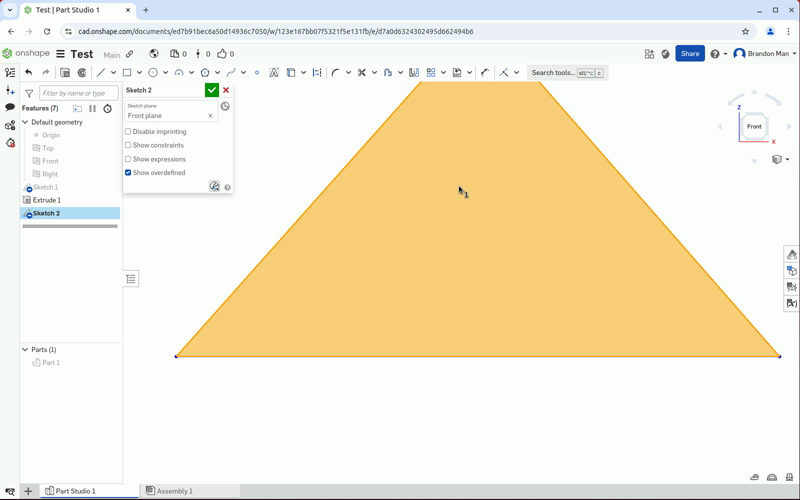
scroll(-6)
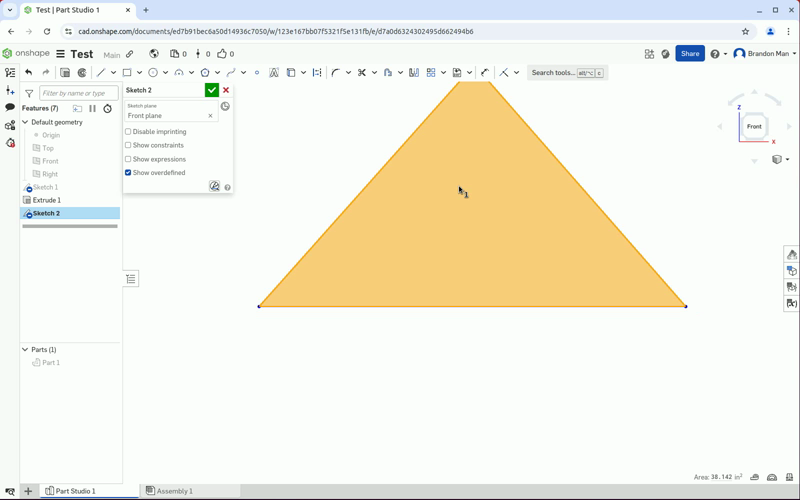
scroll(-6)
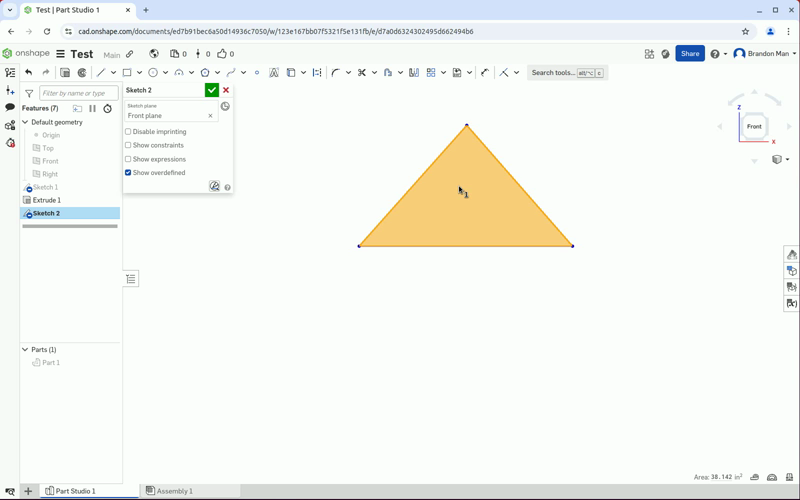
scroll(-6)
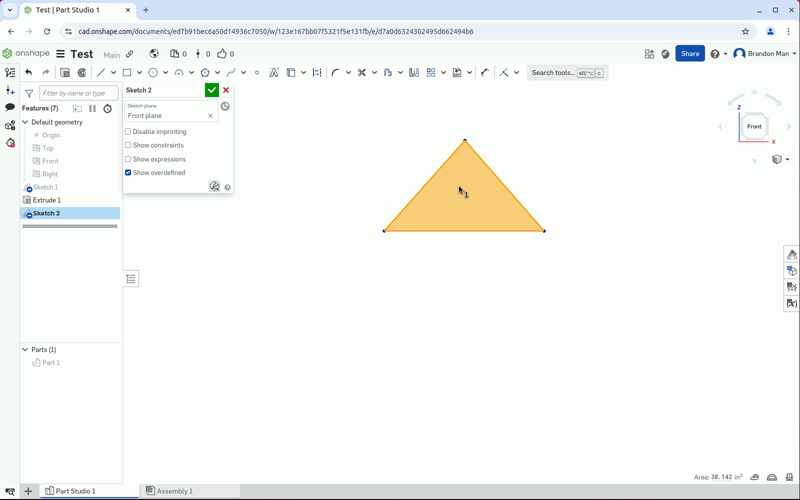
scroll(-6)
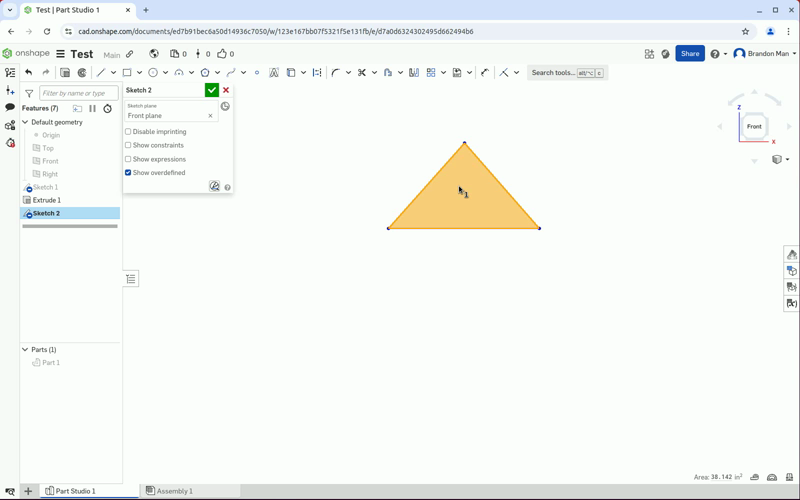
scroll(-6)
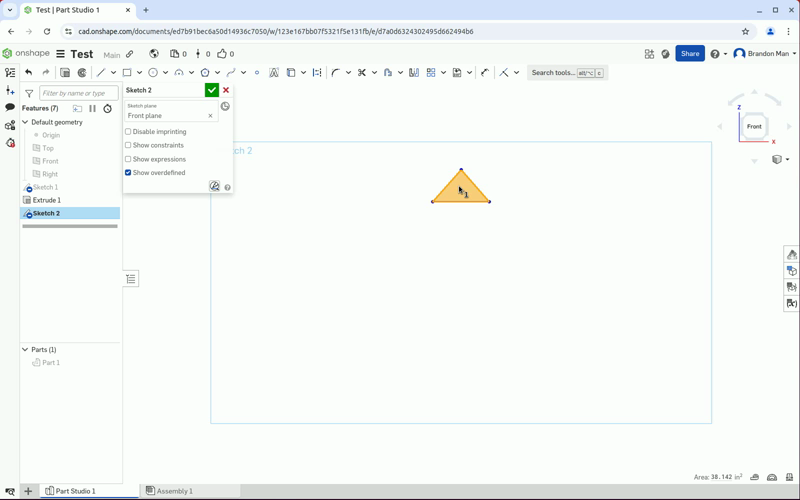
mouse_move(73, 352)
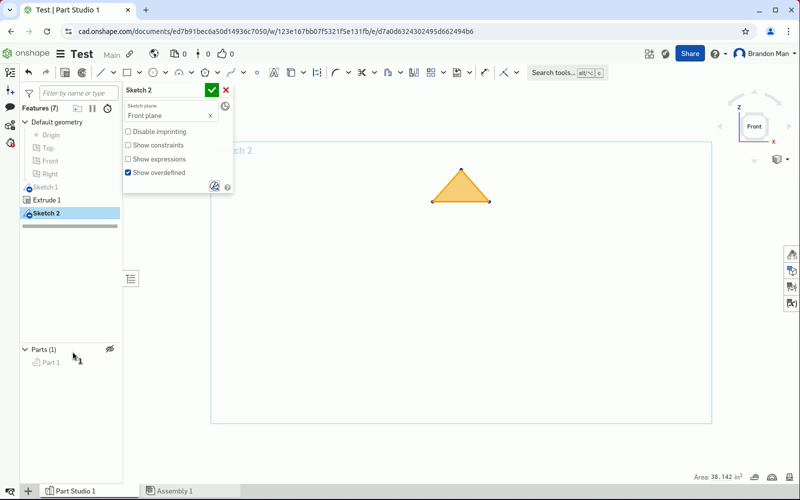
key(shift+y)
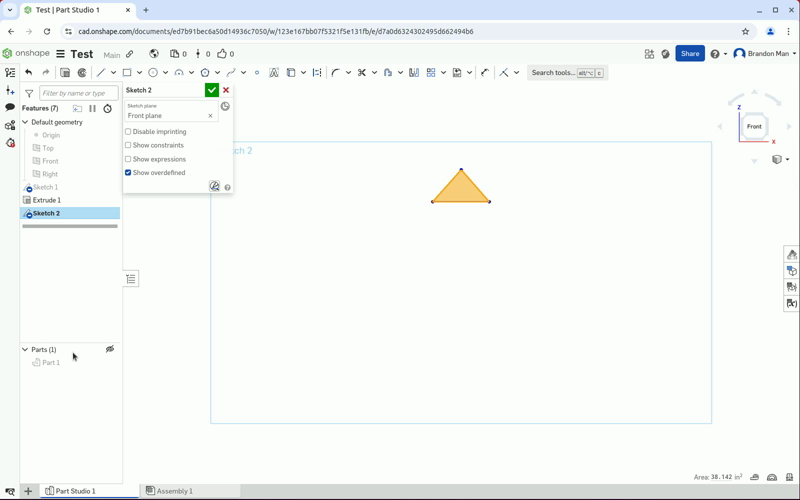
key(shift+e)
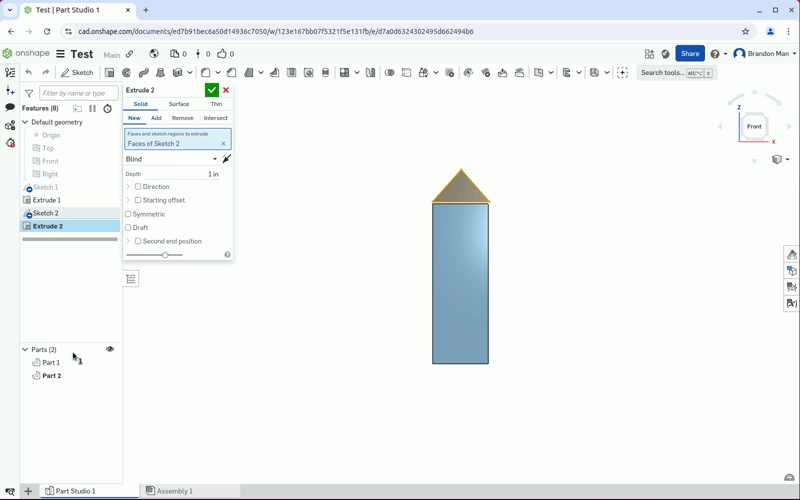
mouse_move(143, 106)
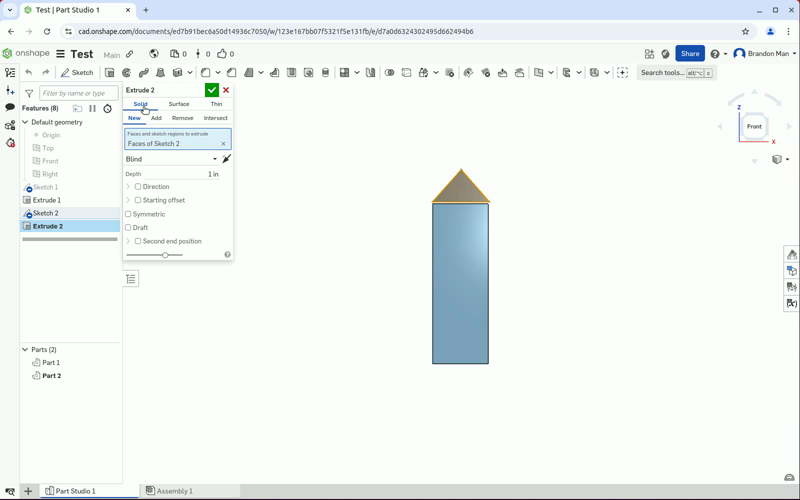
click(143, 106)
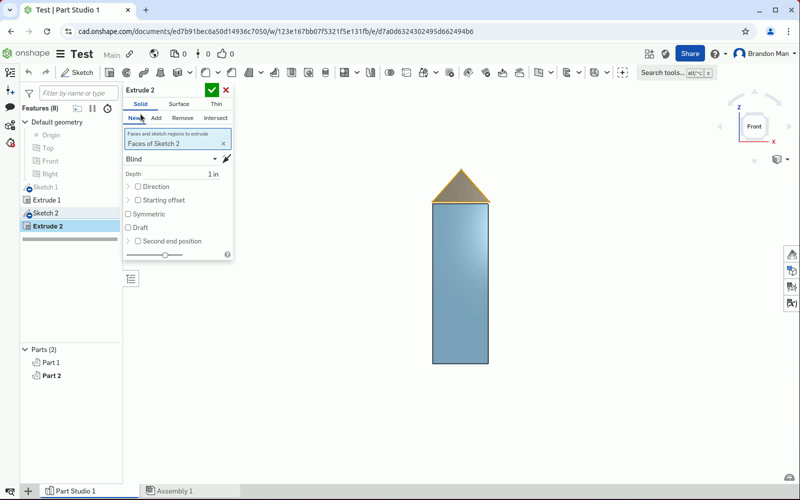
mouse_move(137, 120)
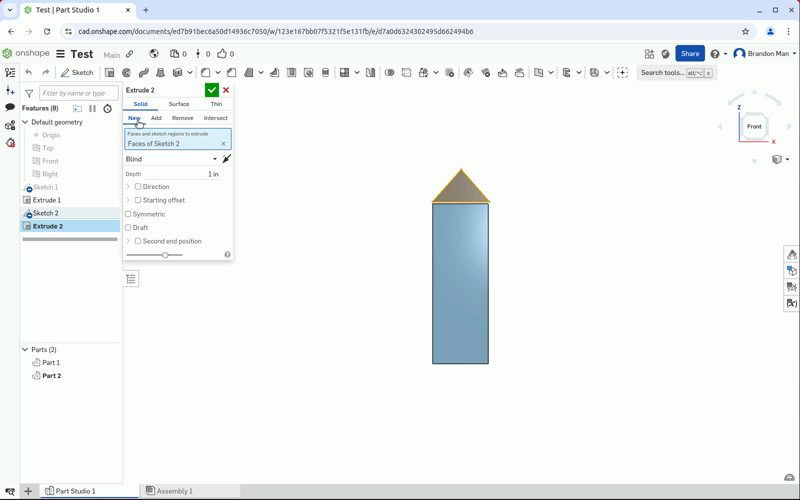
click(137, 120)
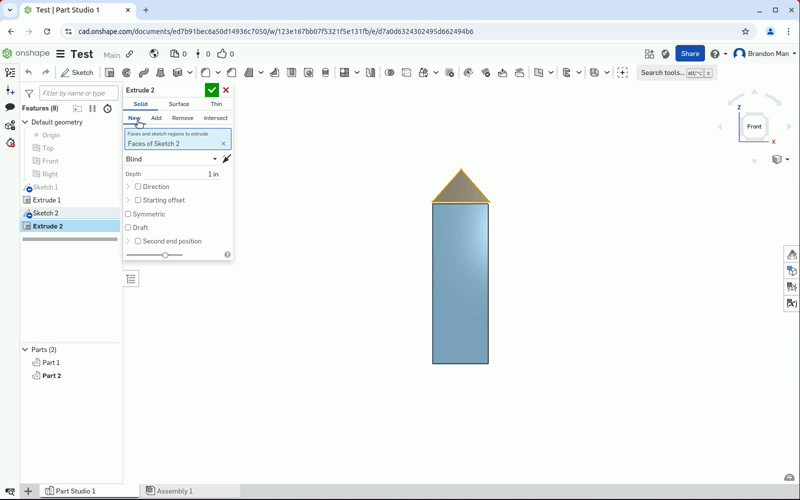
key(tab, 4)
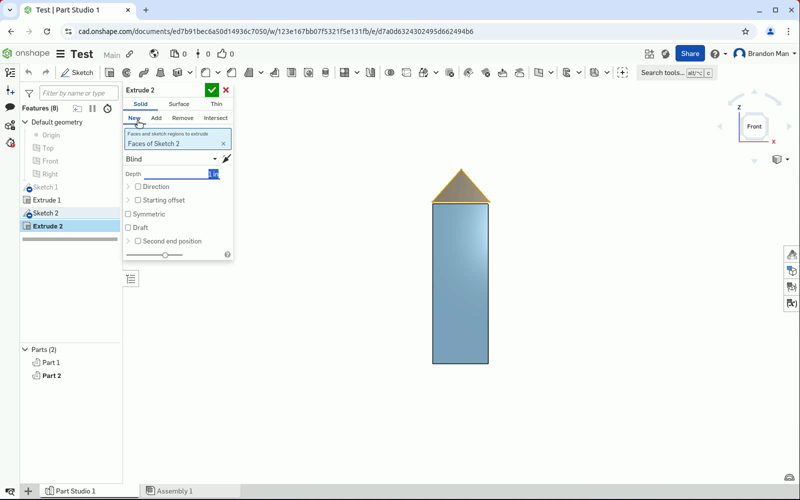
text(12.998)
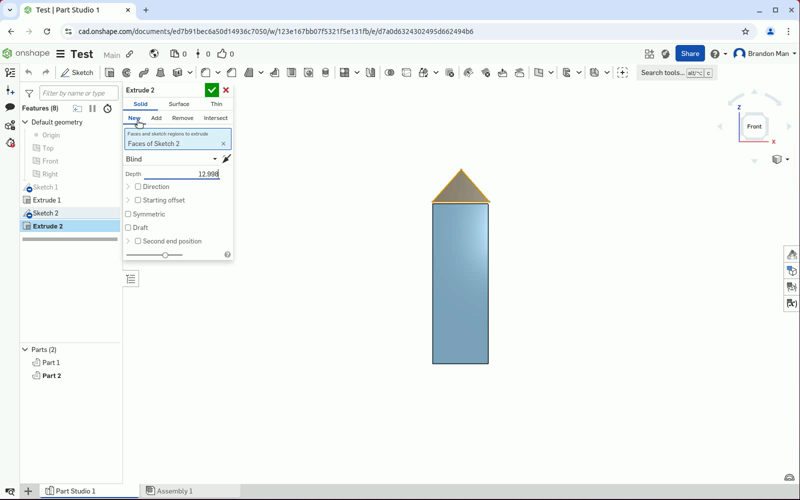
key(enter)
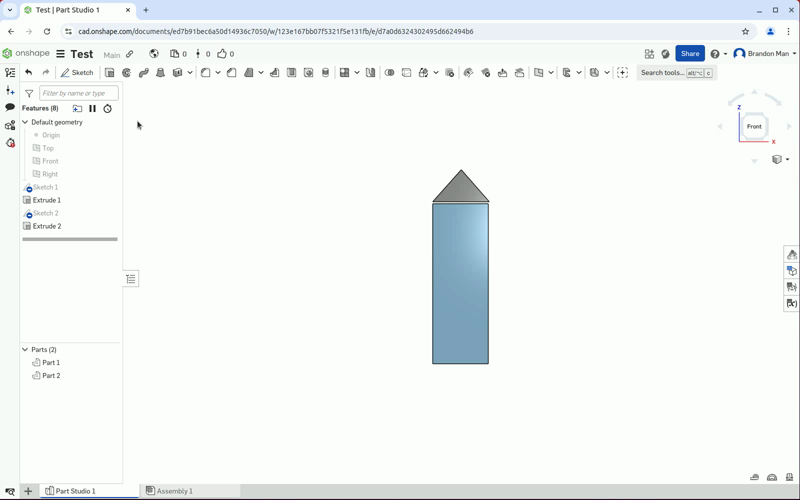
key(shift+h)
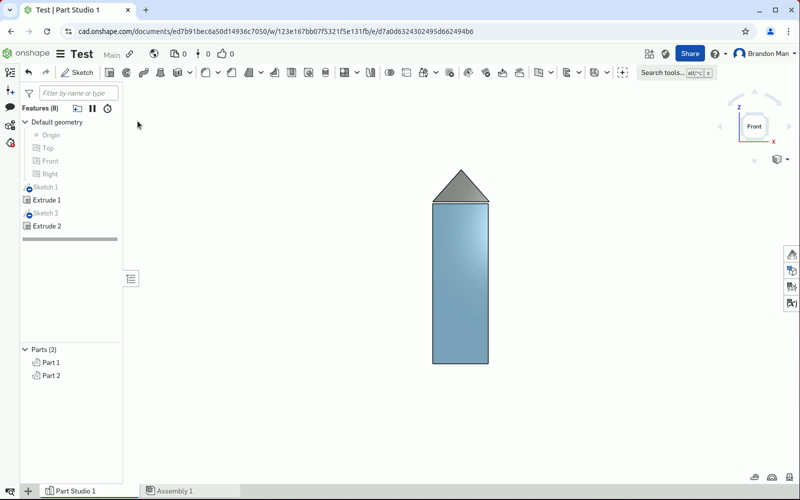
key(shift+h)
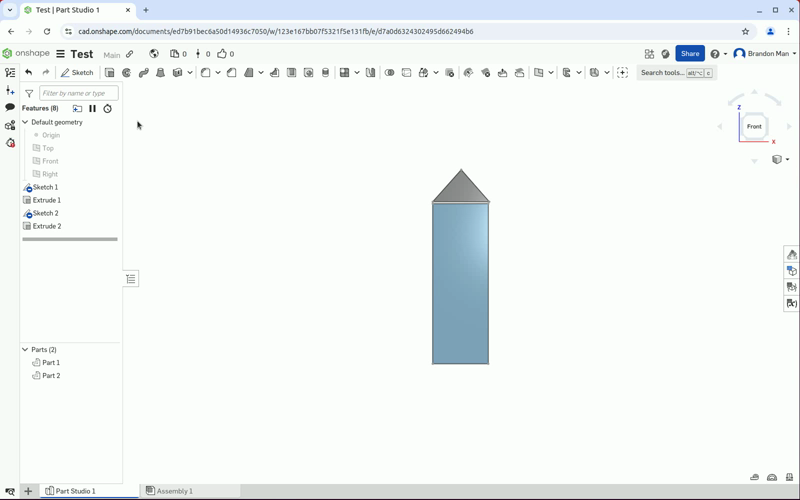
key(shift+7)
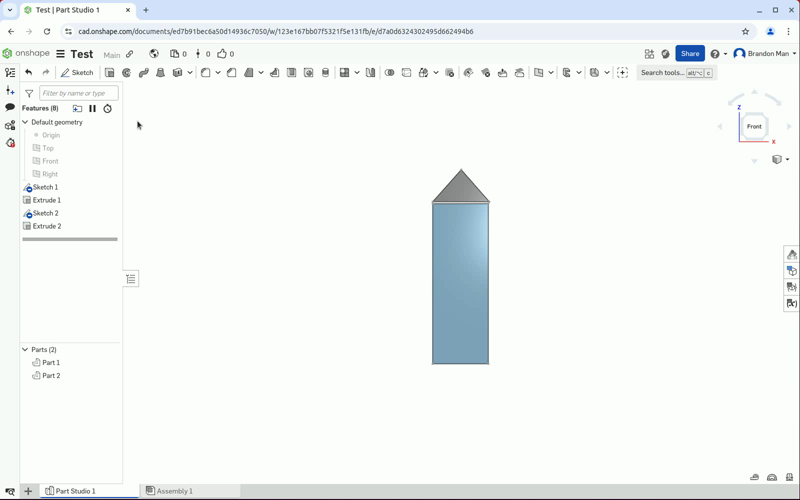
key(left, 2)
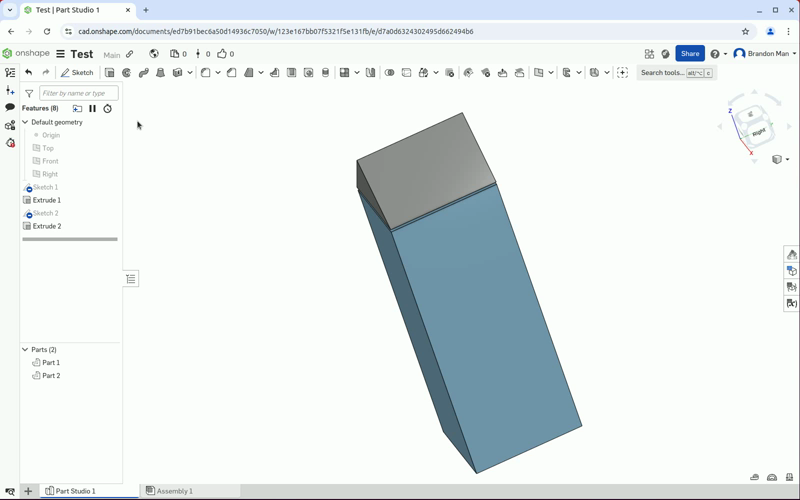
key(down, 2)
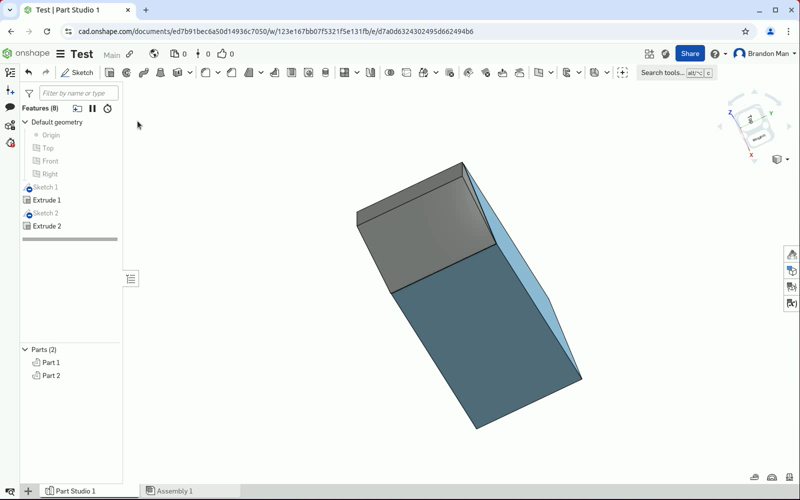
key(up, 2)
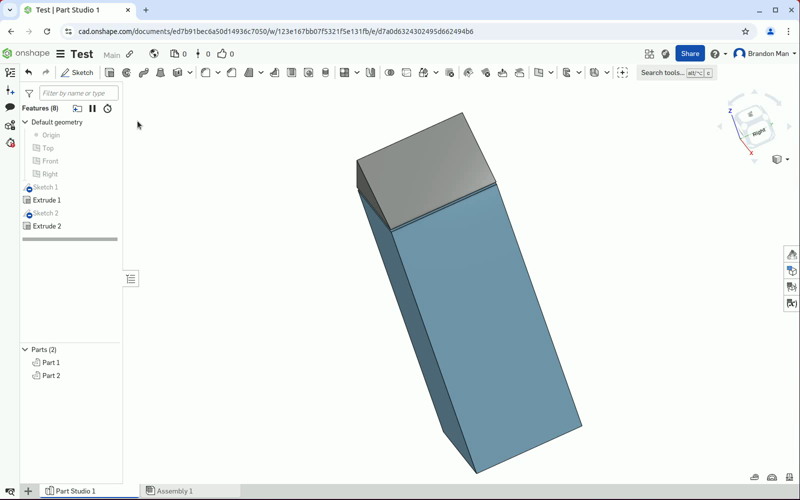
key(right, 2)
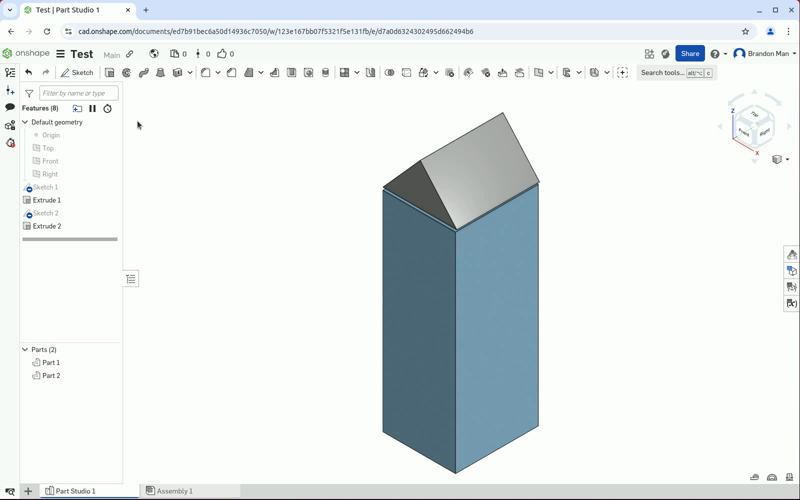
mouse_move(73, 189)
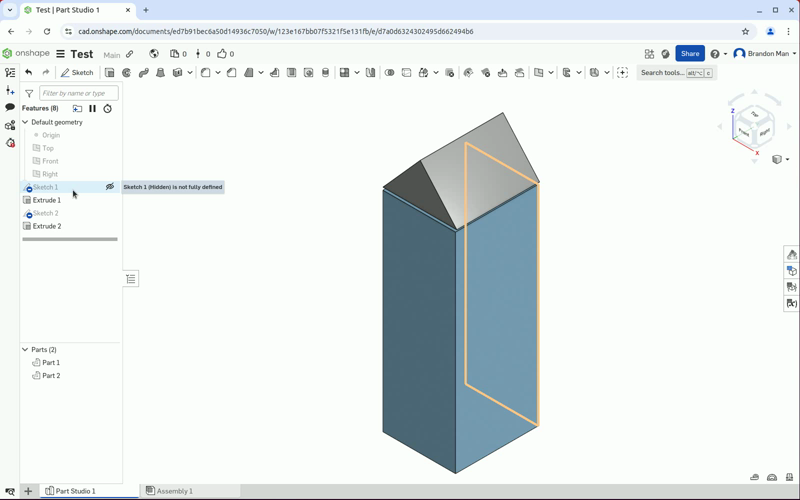
click(73, 189)